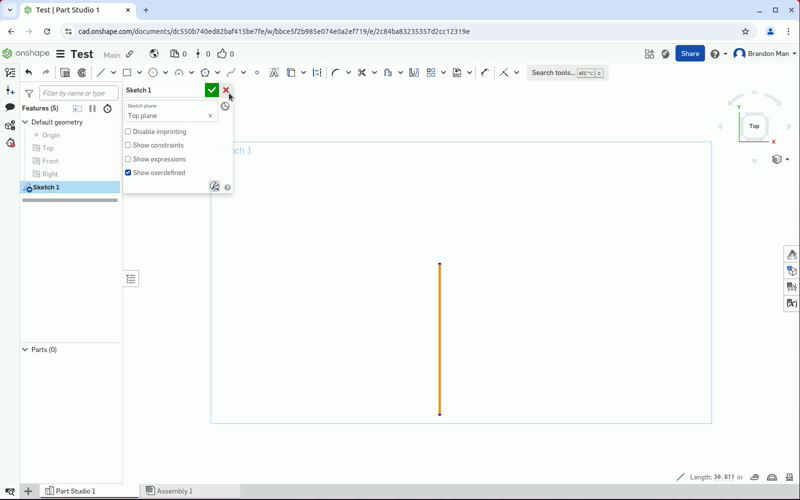
key(shift+h)
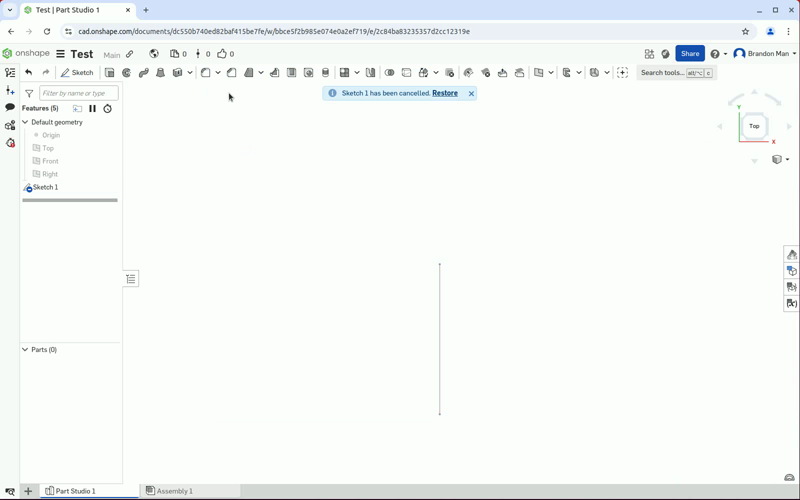
key(shift+s)
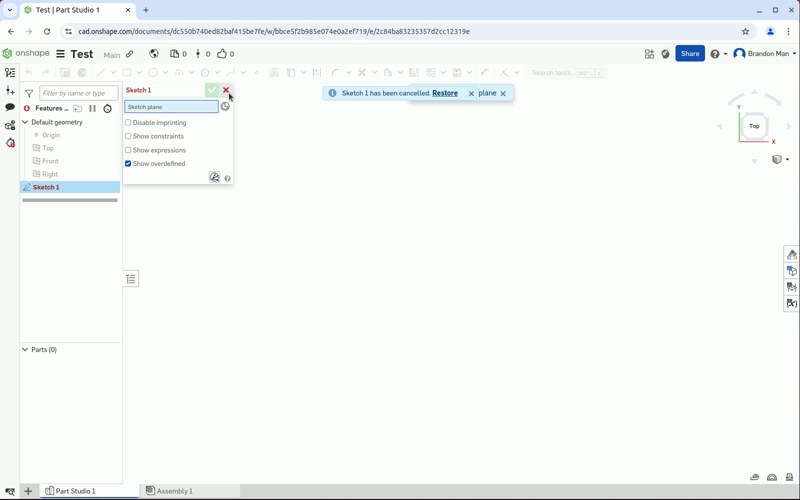
mouse_move(73, 150)
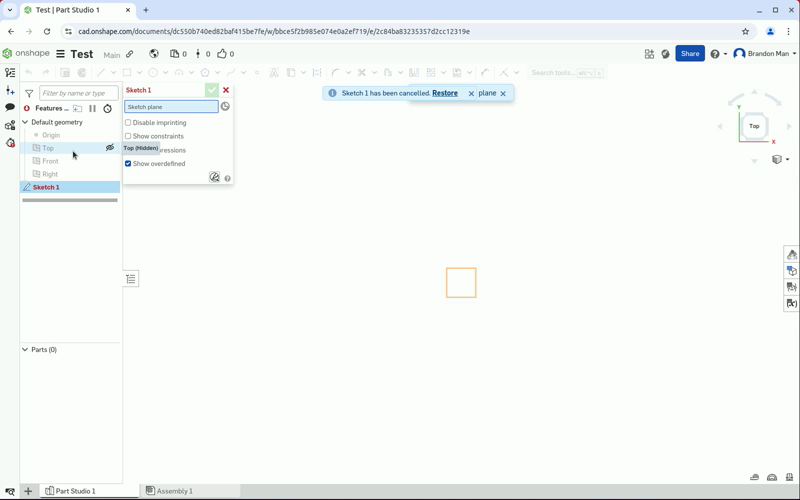
click(73, 150)
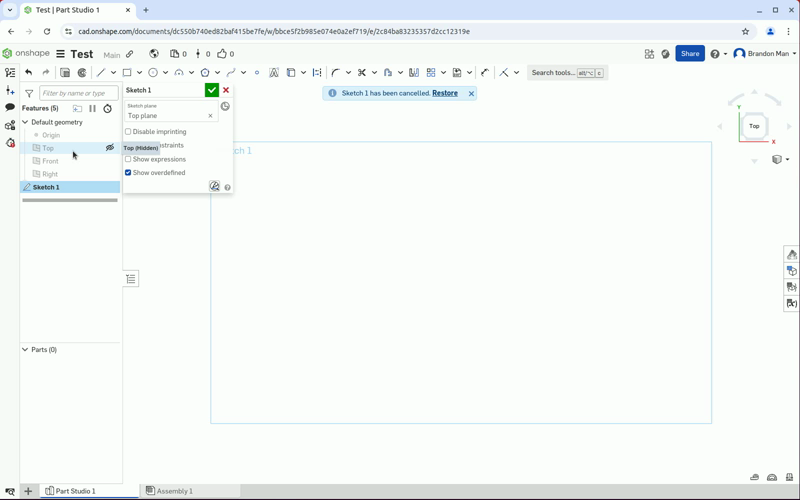
mouse_move(73, 352)
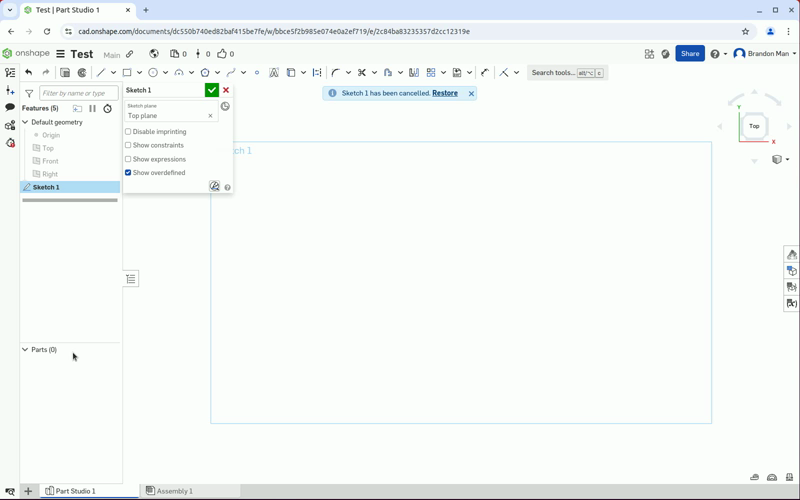
key(y)
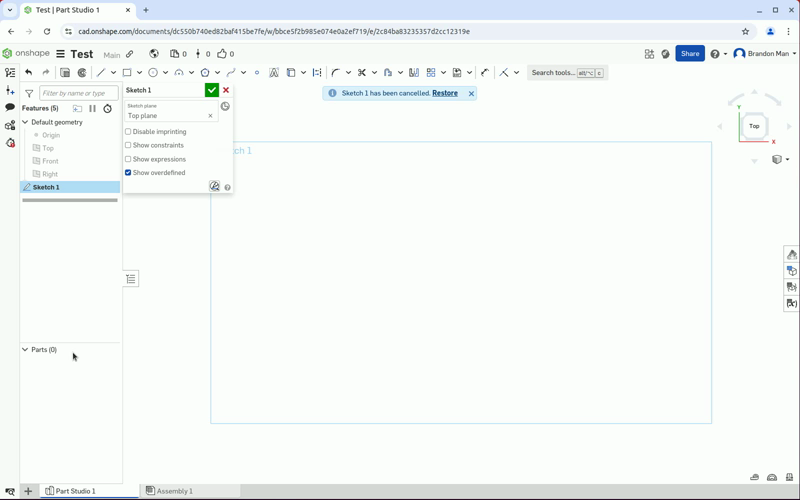
key(l)
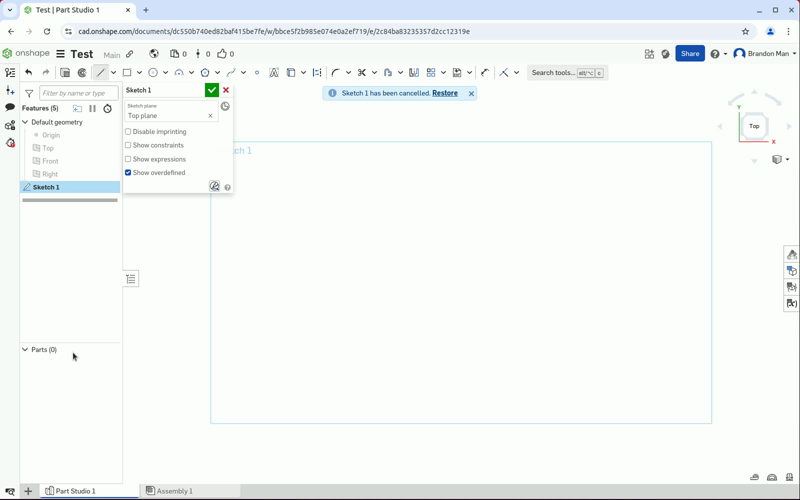
key_down(shift)
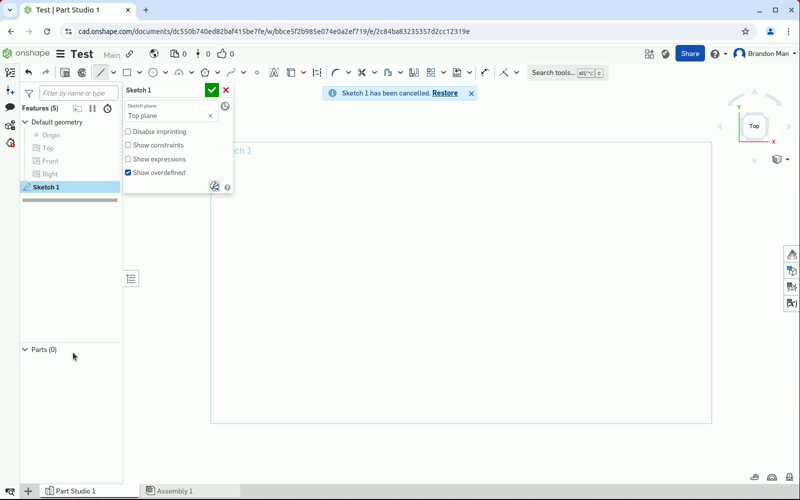
mouse_move(370, 282)
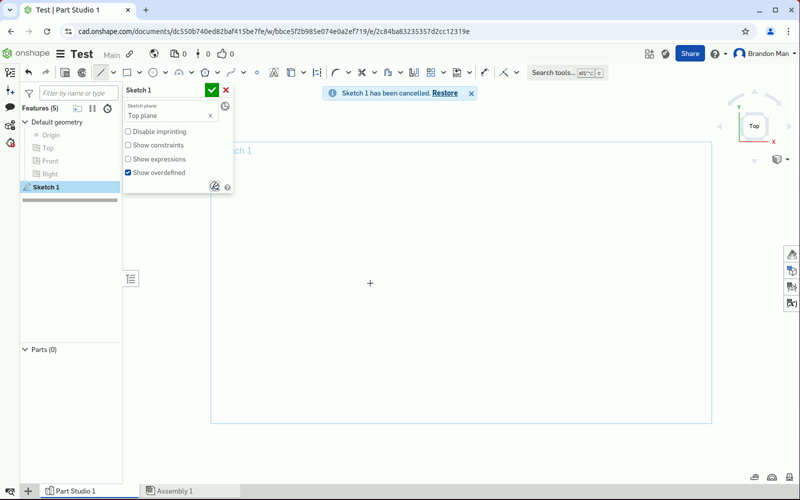
click(370, 282)
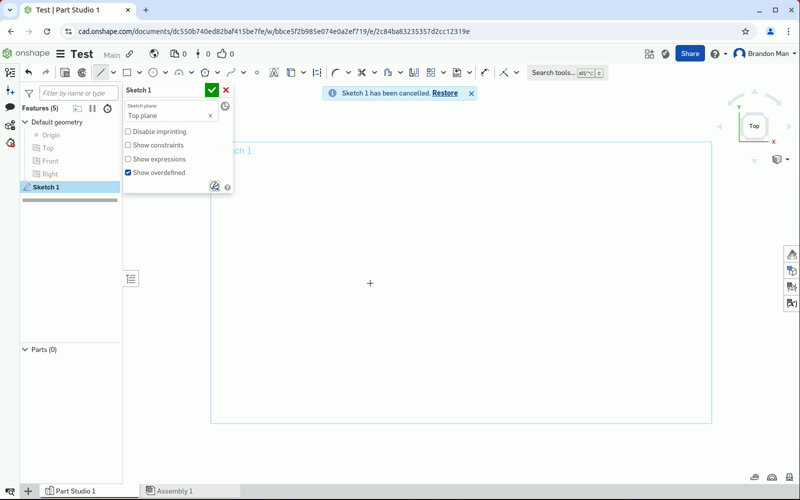
key_up(shift)
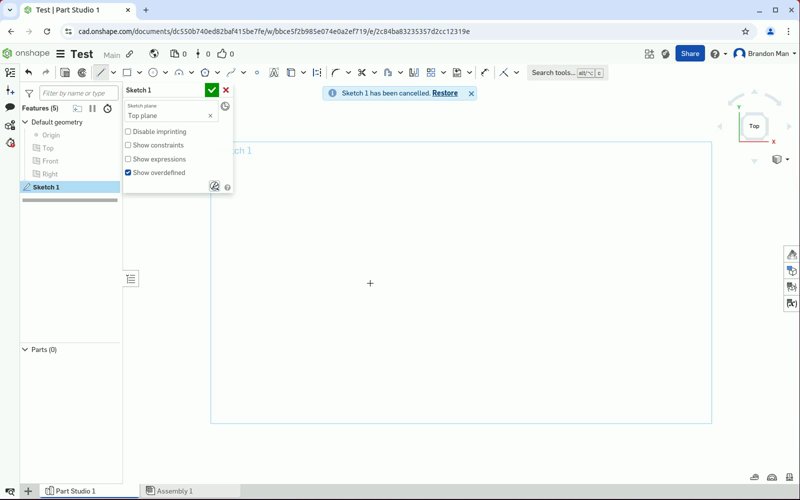
key_down(shift)
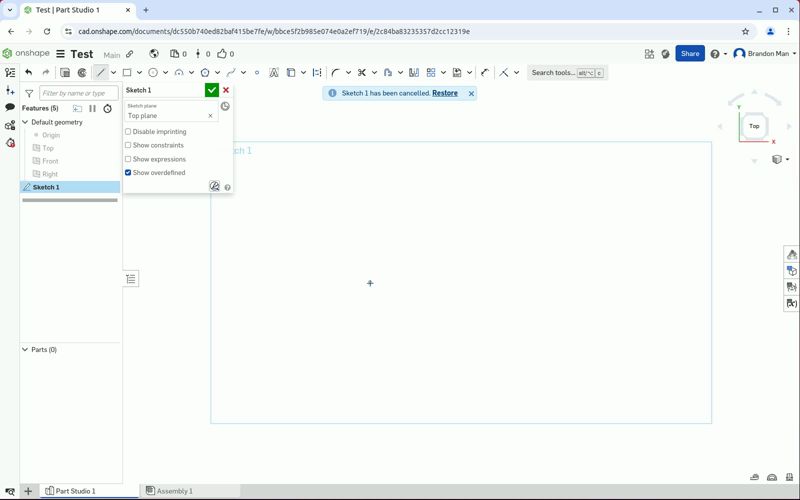
mouse_move(461, 282)
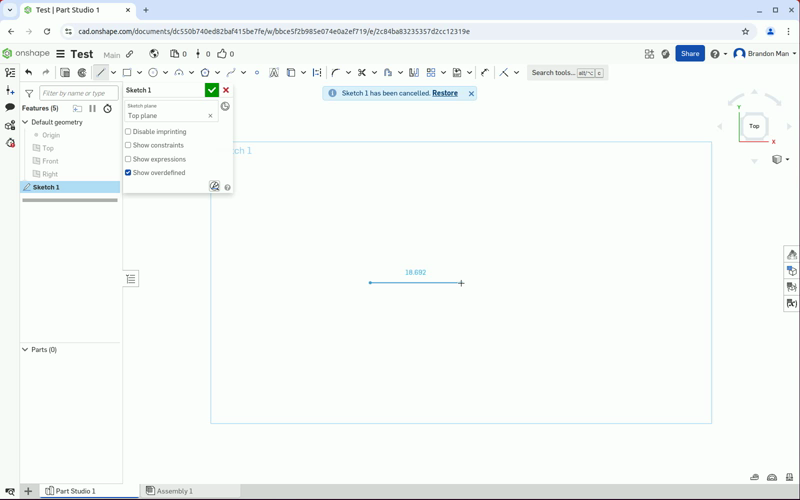
click(461, 282)
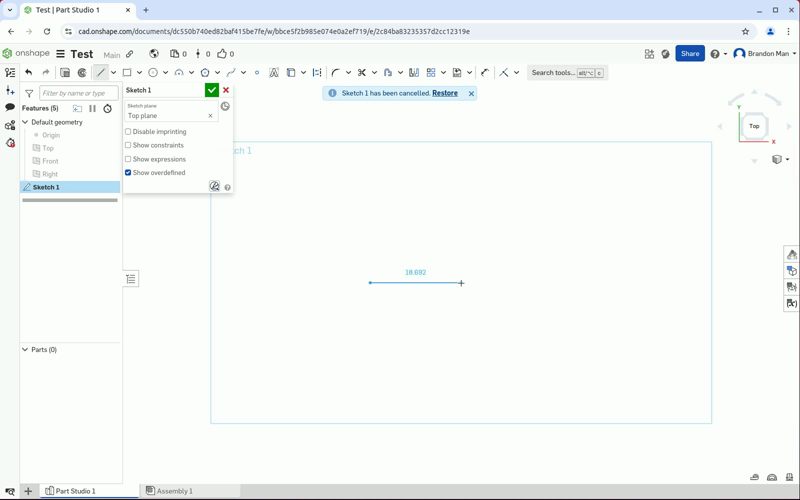
key_up(shift)
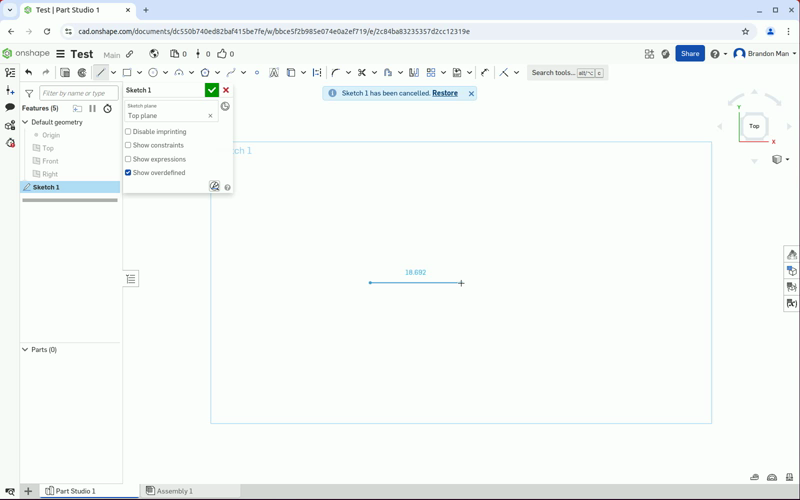
key_down(shift)
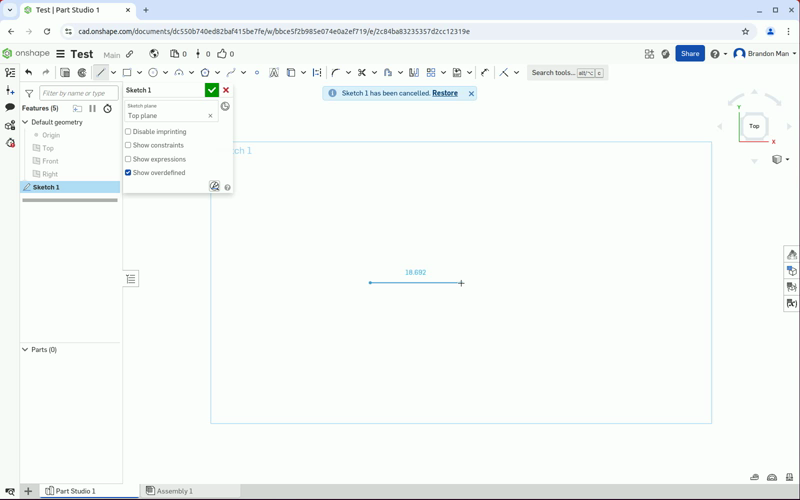
mouse_move(461, 220)
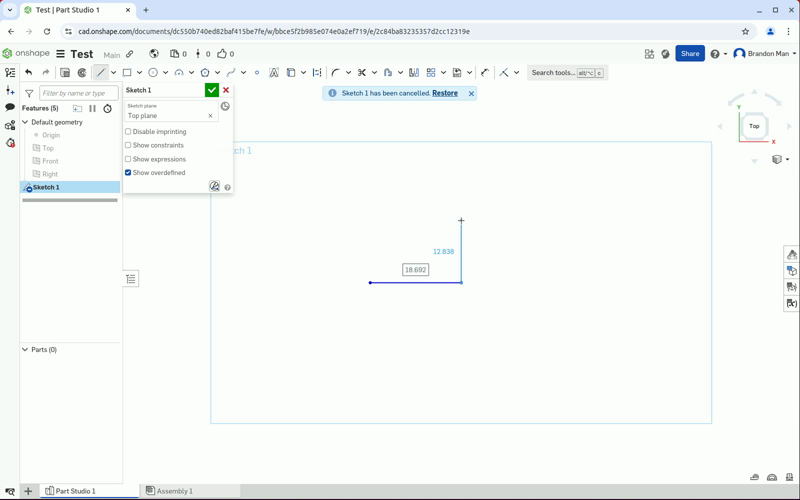
click(461, 220)
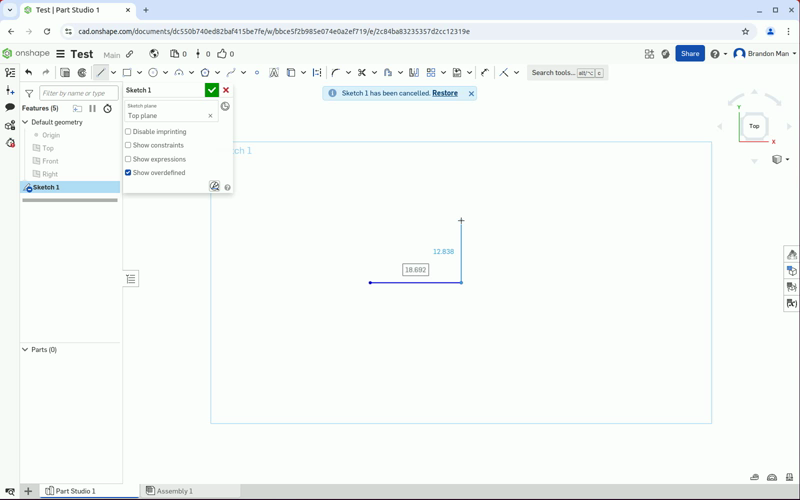
key_up(shift)
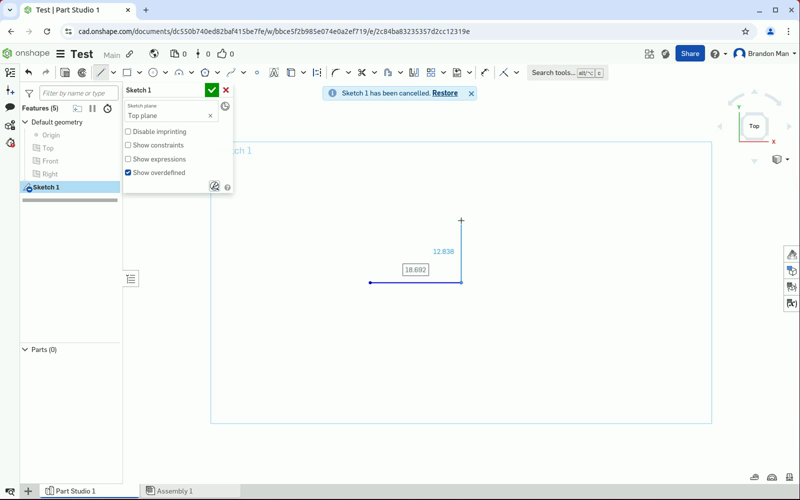
key_down(shift)
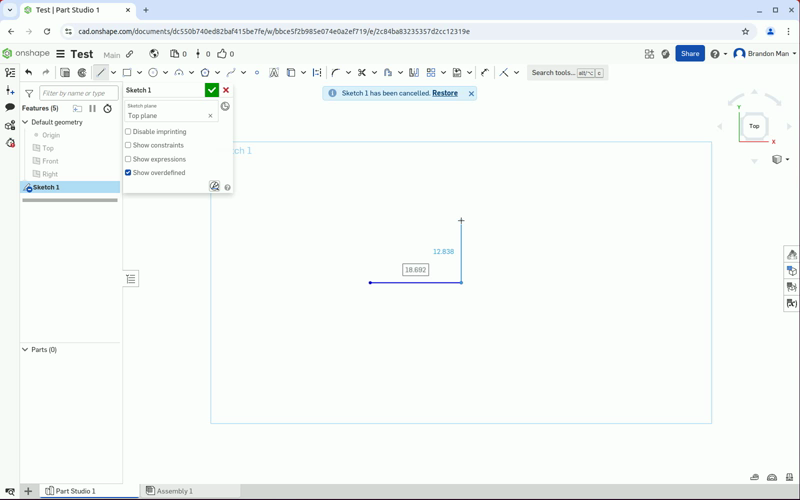
mouse_move(370, 220)
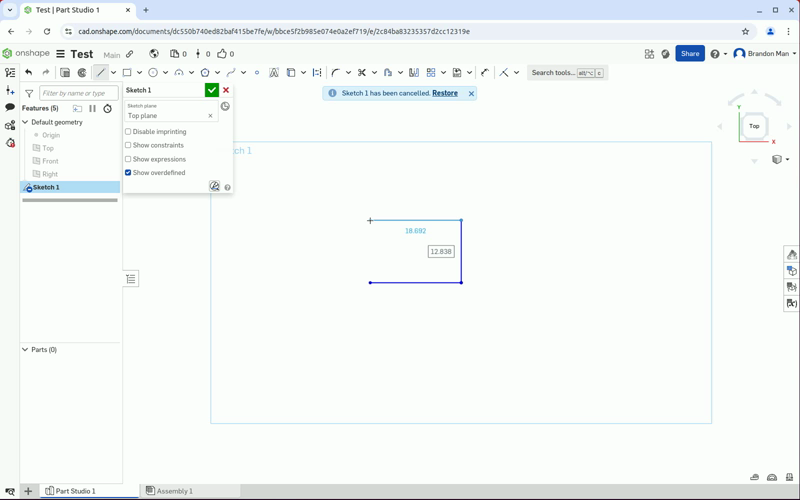
click(370, 220)
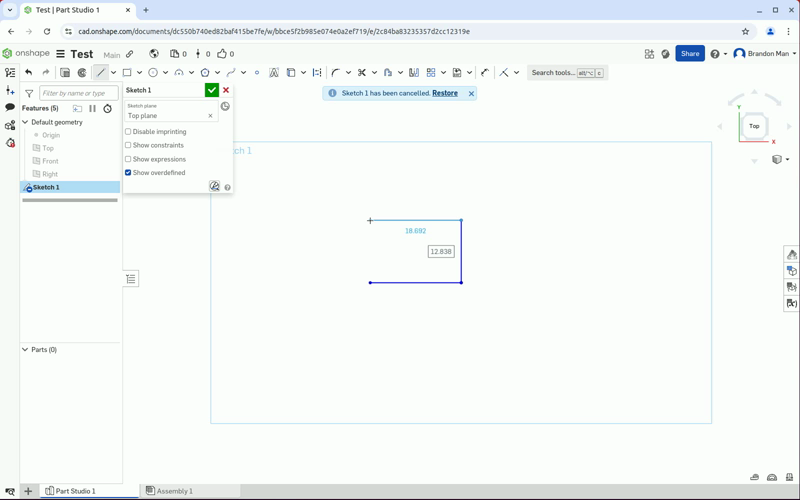
key_up(shift)
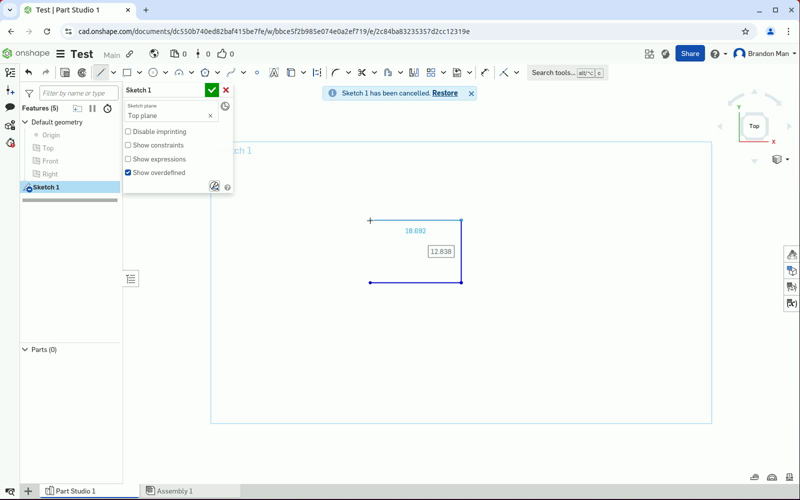
key_down(shift)
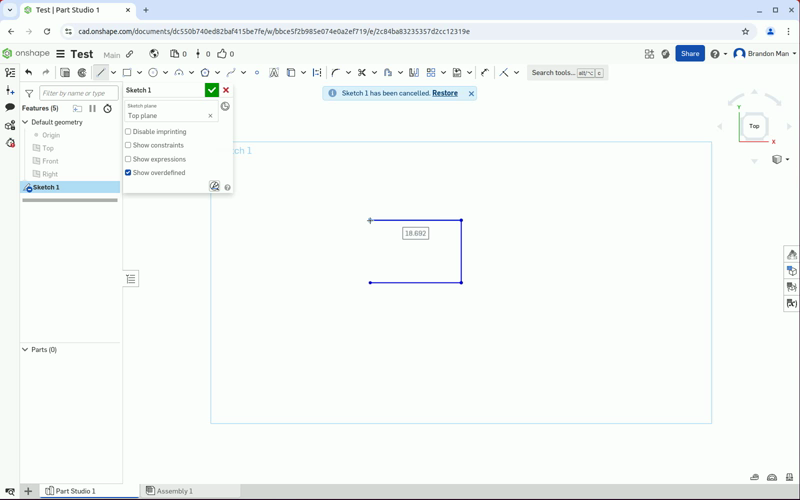
mouse_move(370, 282)
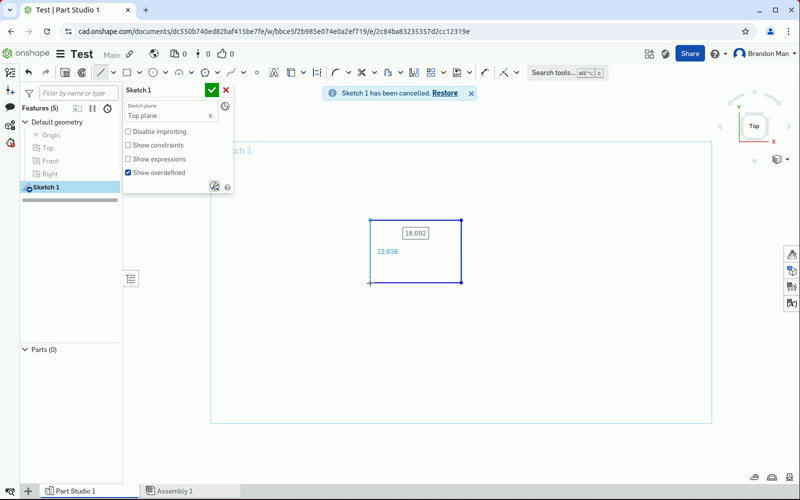
key_up(shift)
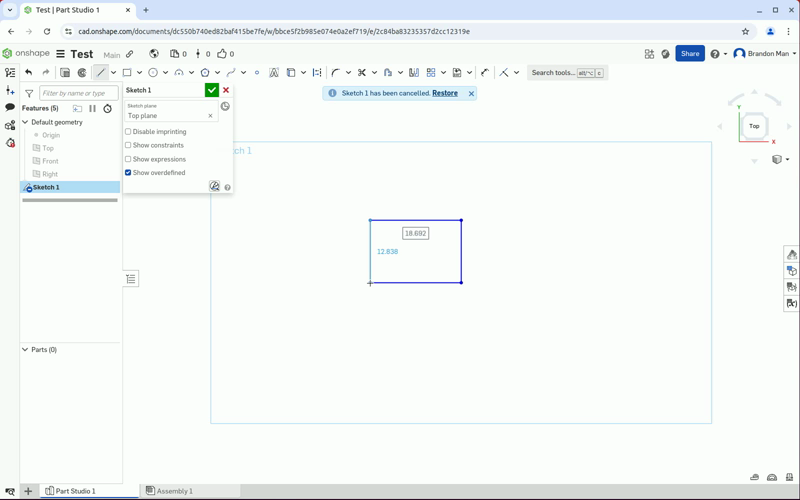
click(370, 282)
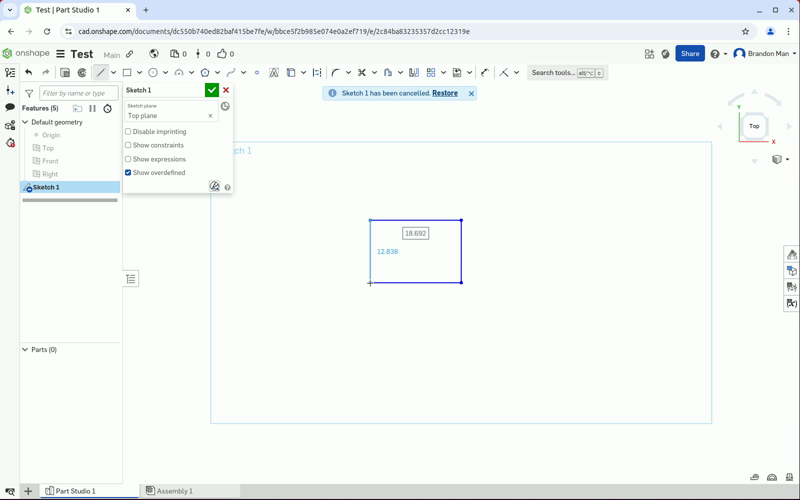
key(esc)
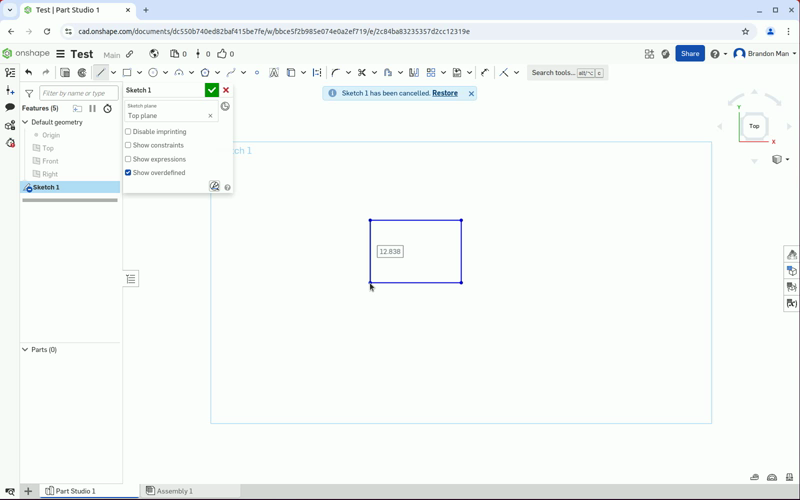
mouse_move(377, 225)
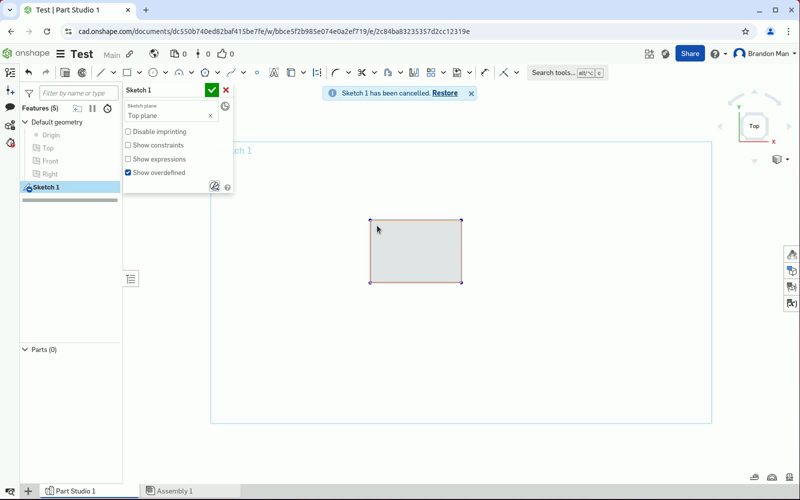
click(377, 225)
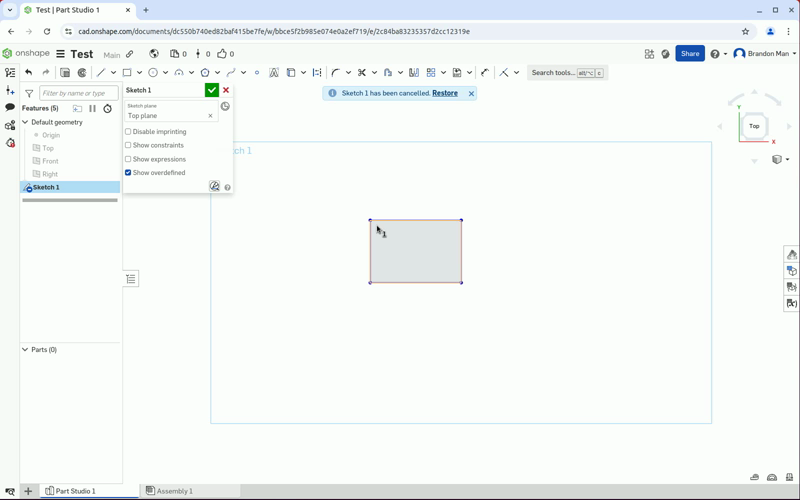
mouse_move(73, 352)
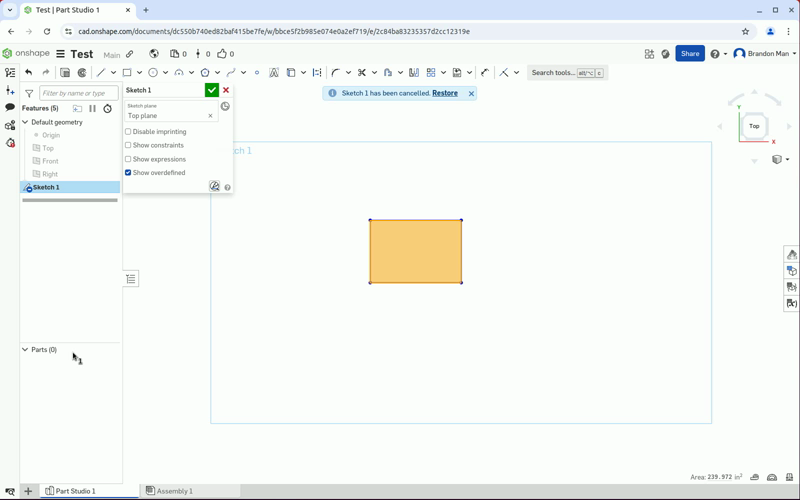
key(shift+y)
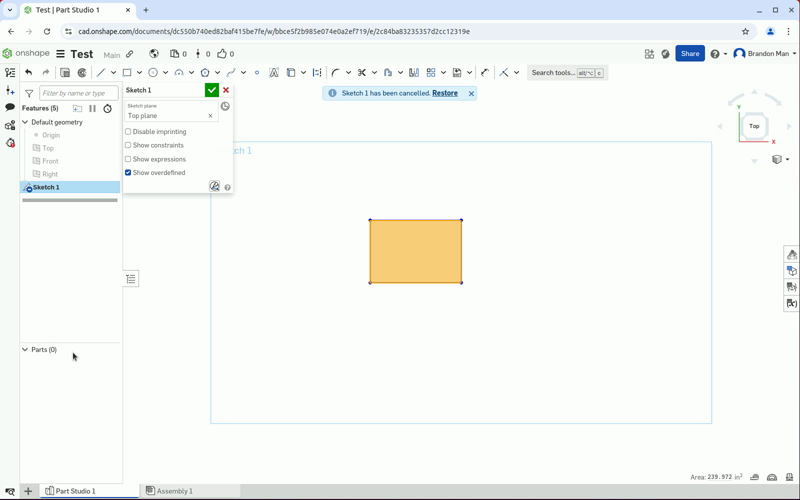
key(shift+e)
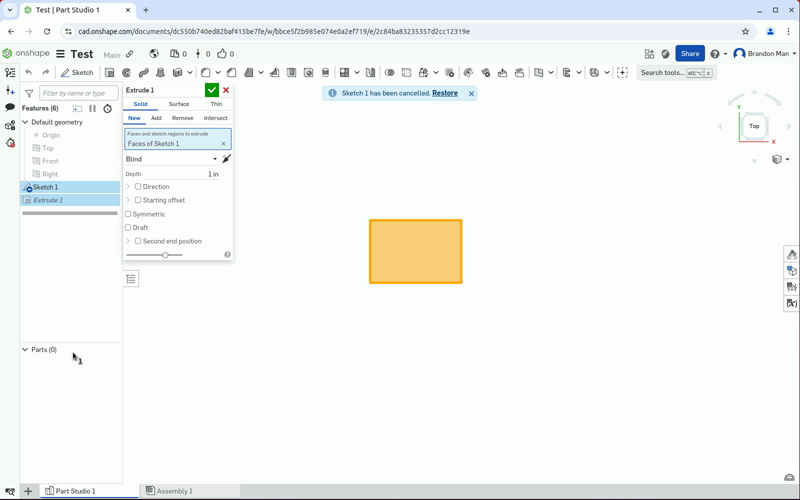
mouse_move(143, 106)
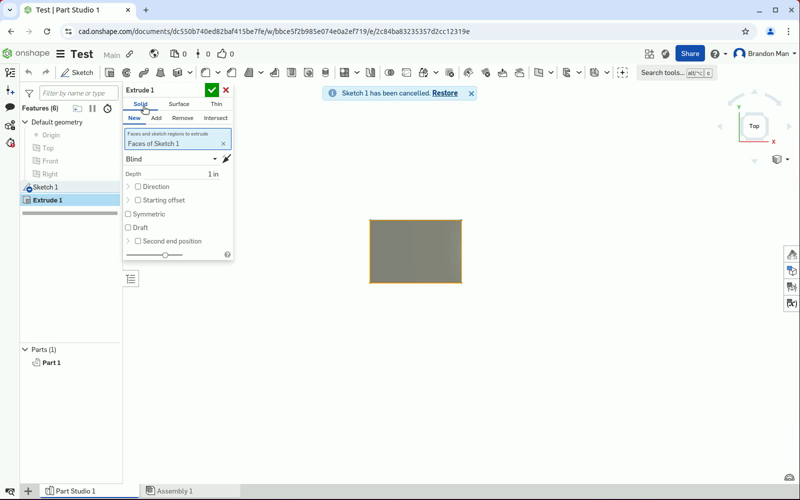
click(143, 106)
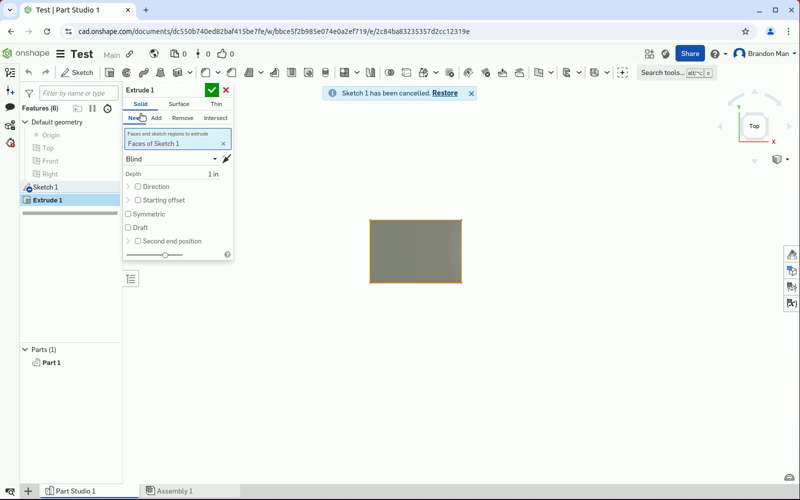
mouse_move(137, 120)
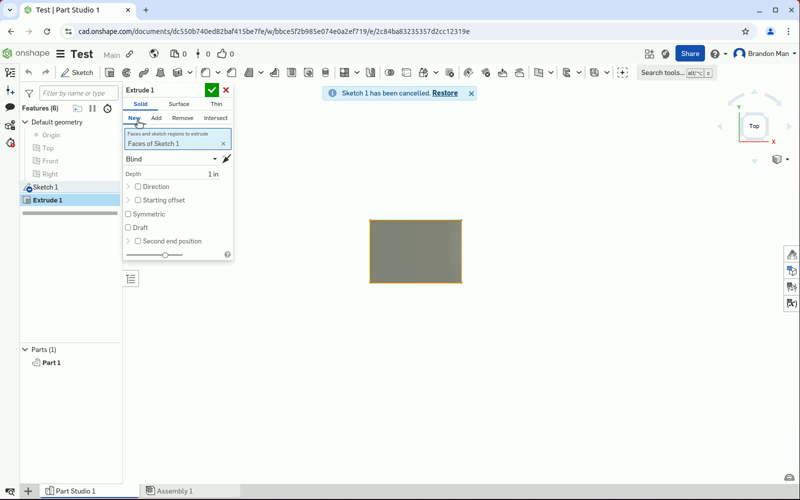
click(137, 120)
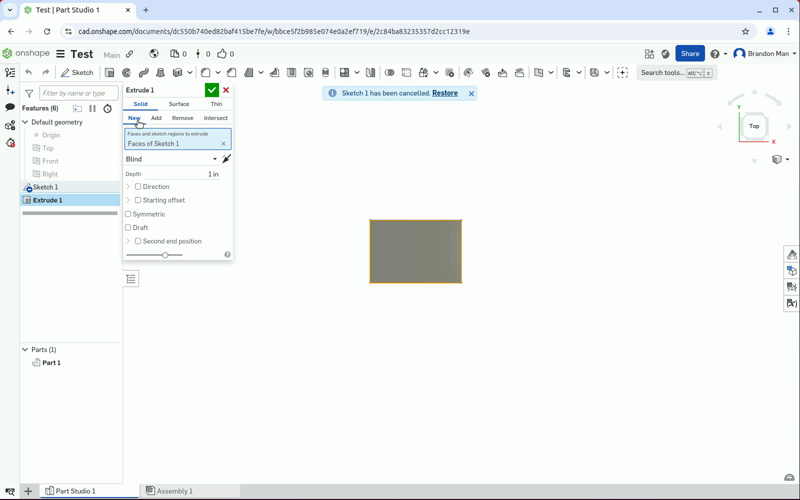
key(tab, 4)
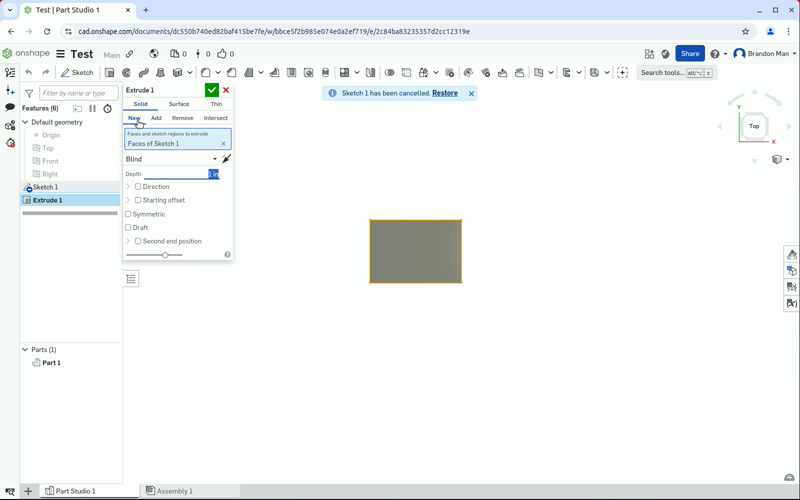
text(2.407)
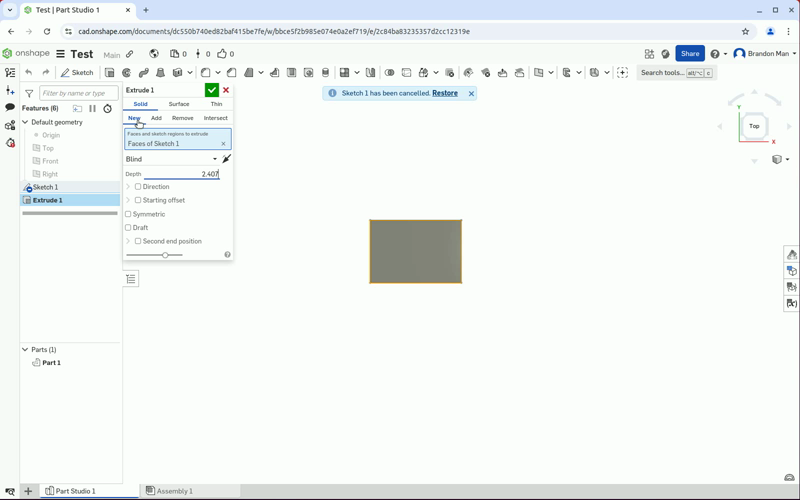
key(enter)
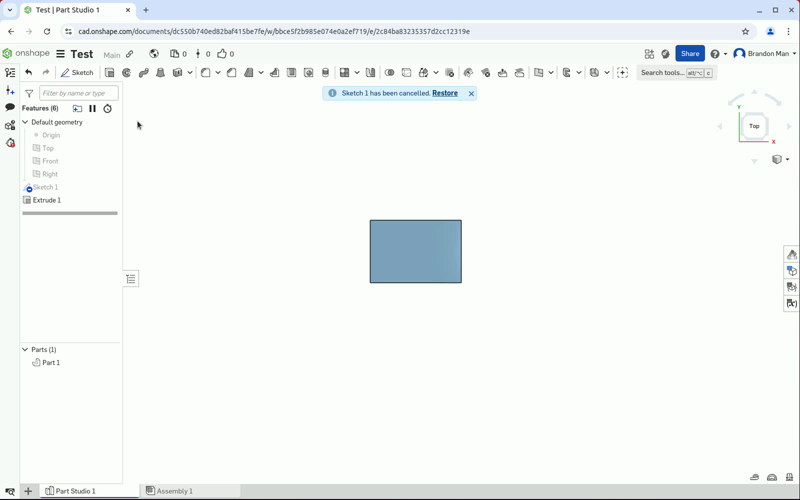
key(shift+h)
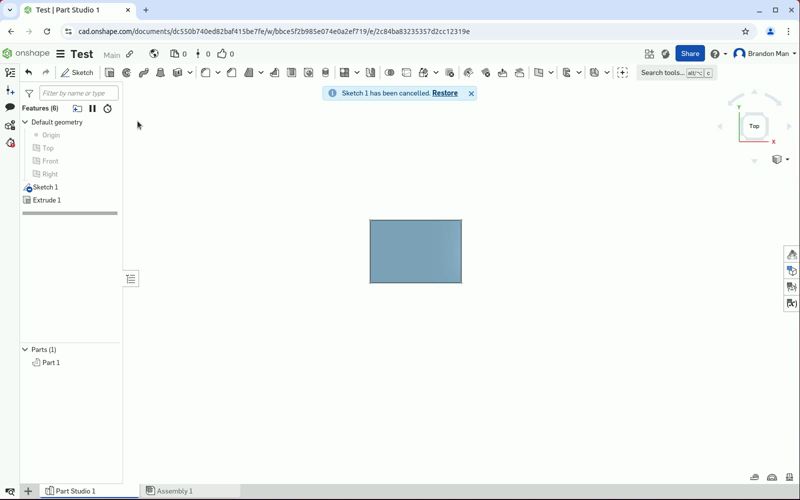
key(shift+h)
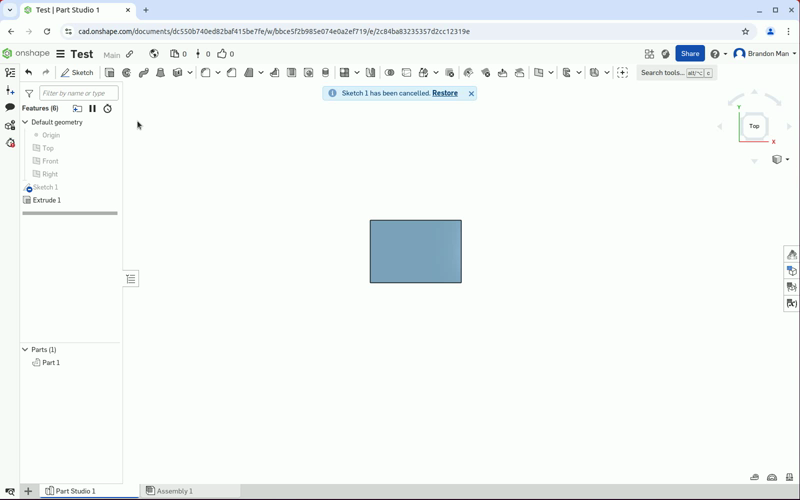
mouse_move(73, 189)
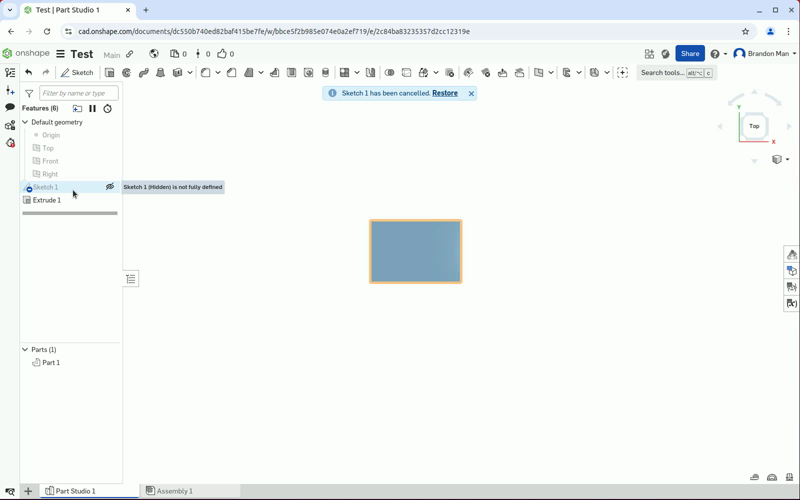
click(73, 189)
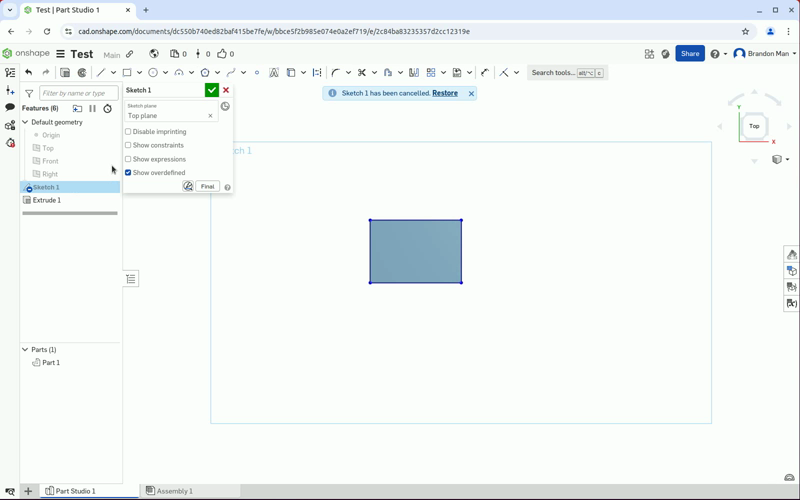
mouse_move(229, 92)
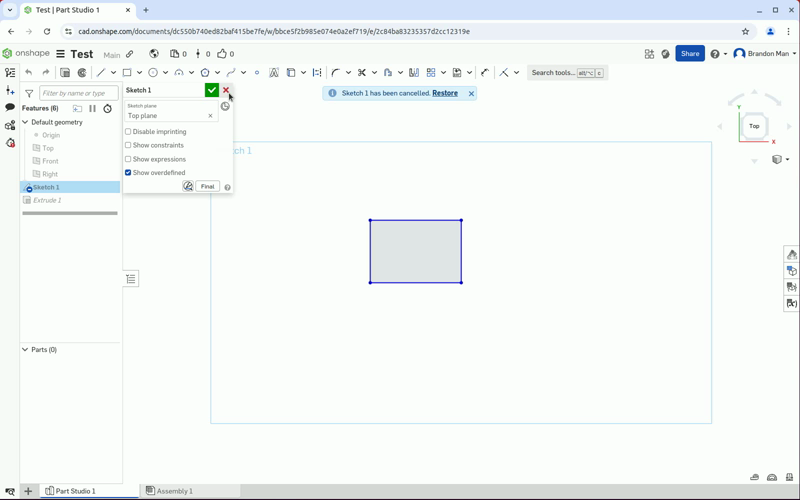
click(229, 92)
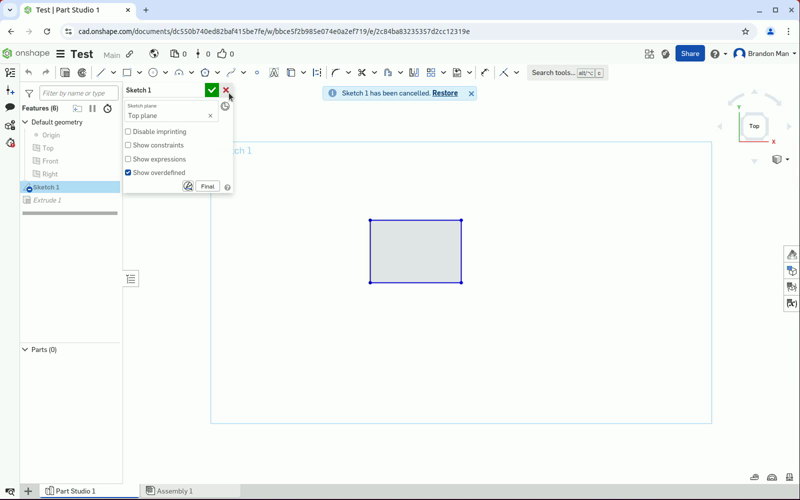
key(shift+s)
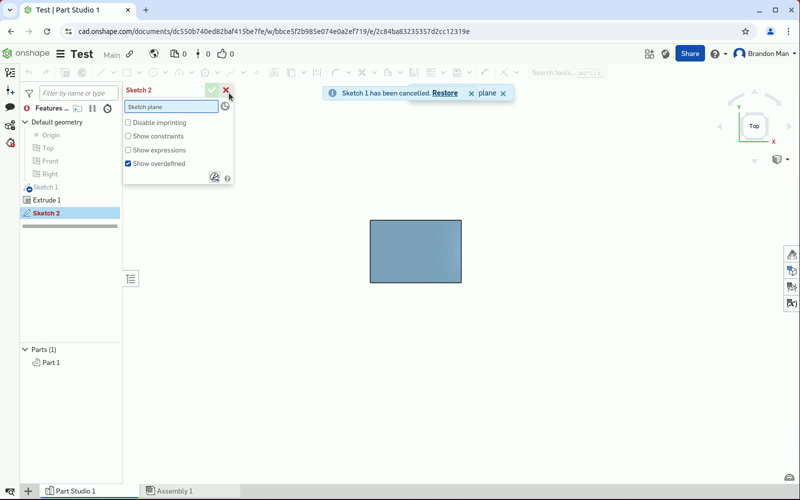
mouse_move(73, 150)
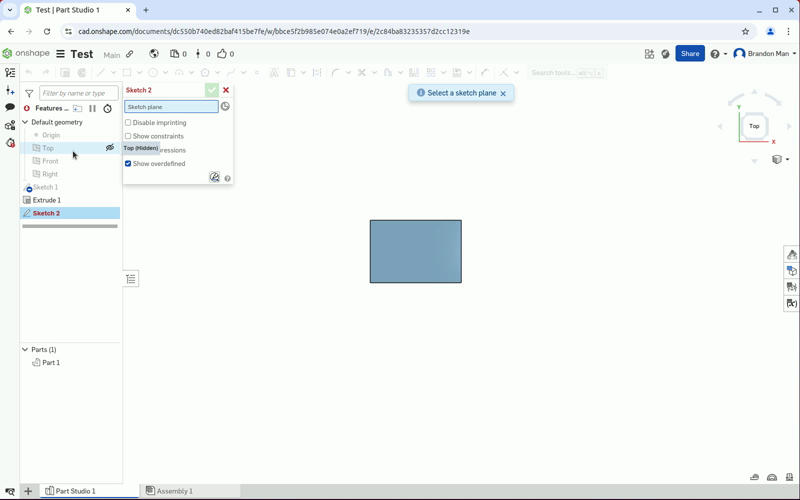
click(73, 150)
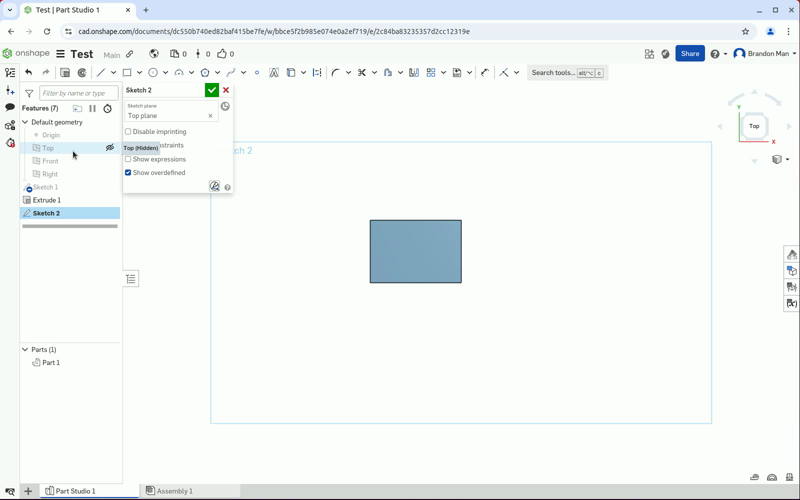
mouse_move(73, 352)
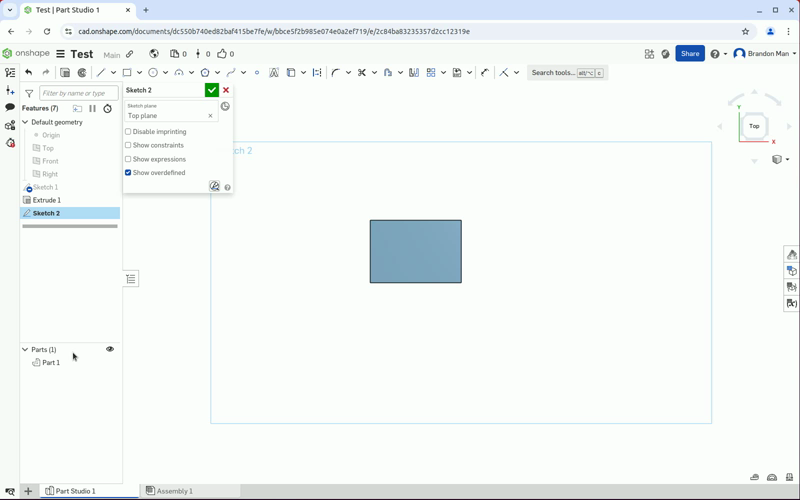
key(y)
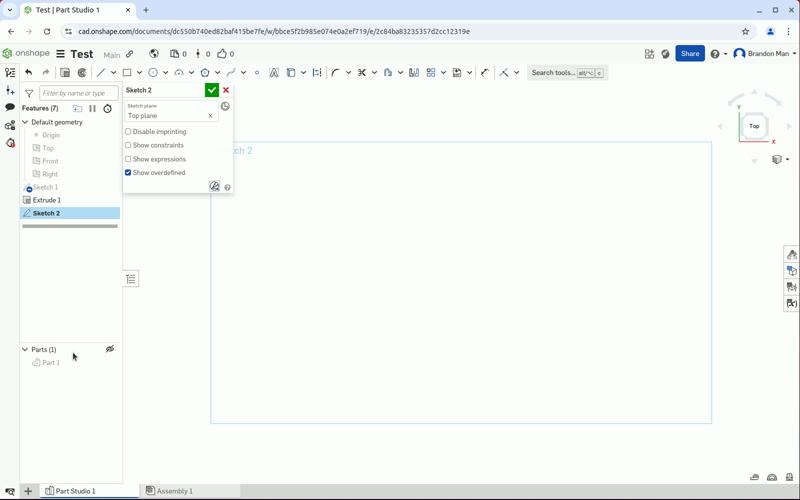
key(l)
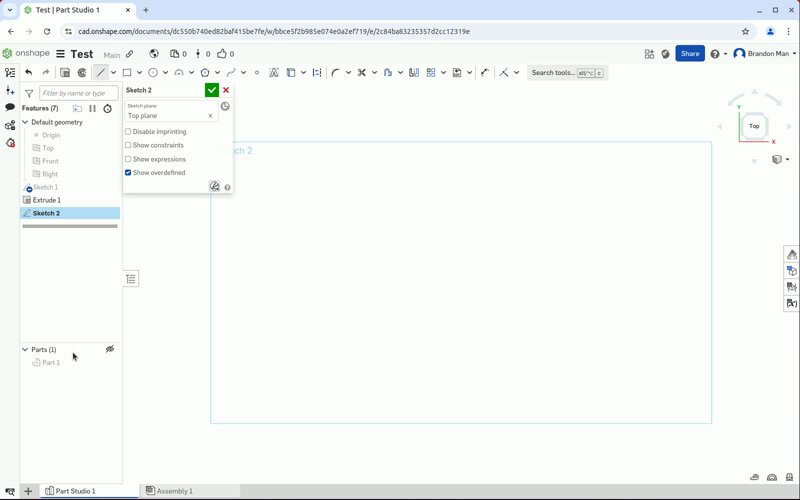
key_down(shift)
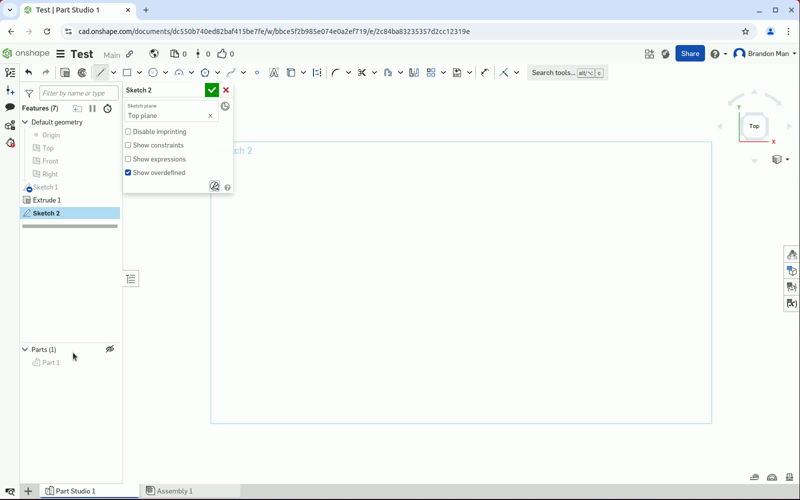
mouse_move(348, 282)
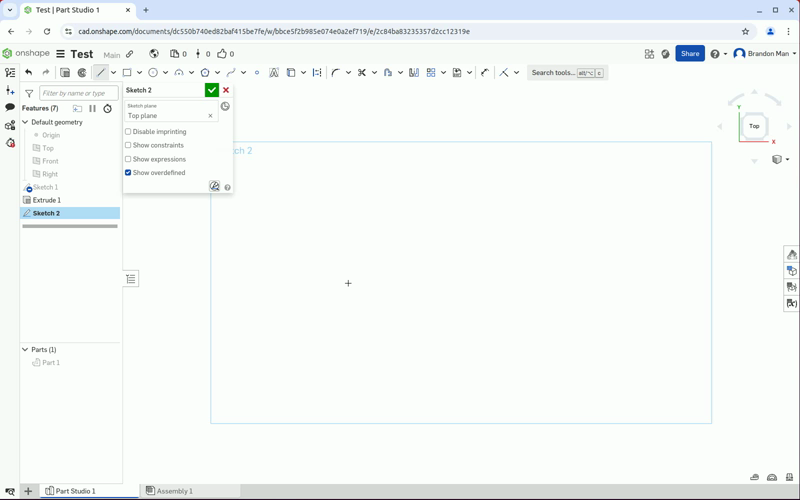
click(348, 282)
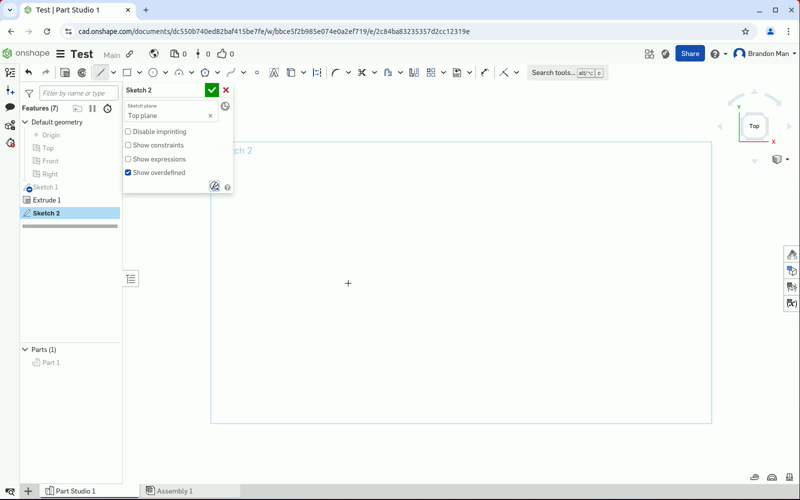
key_up(shift)
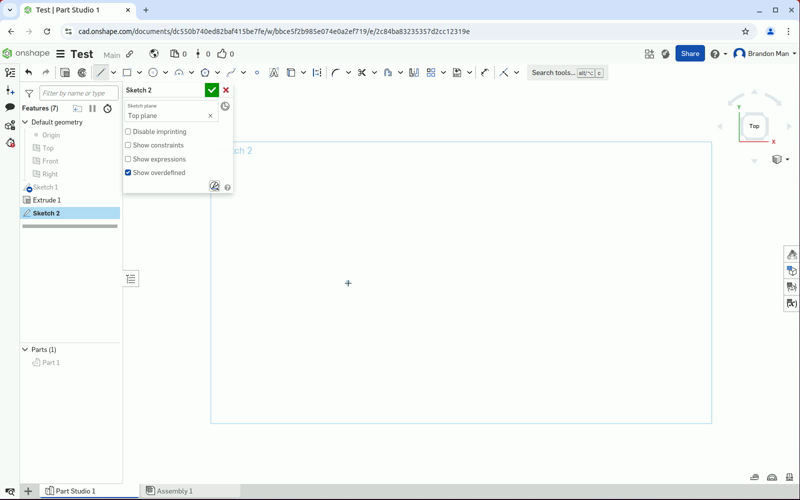
key_down(shift)
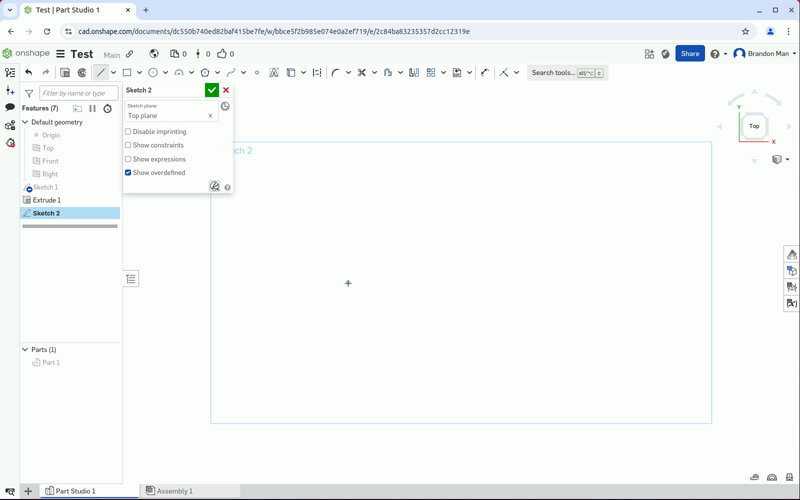
mouse_move(460, 282)
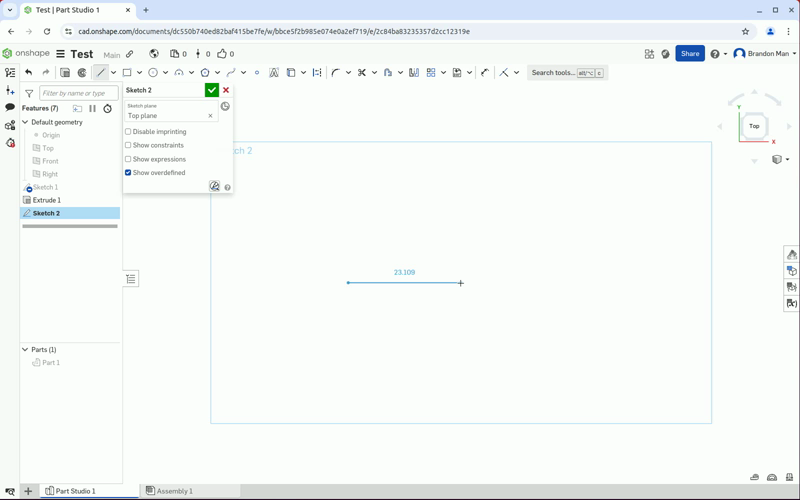
click(460, 282)
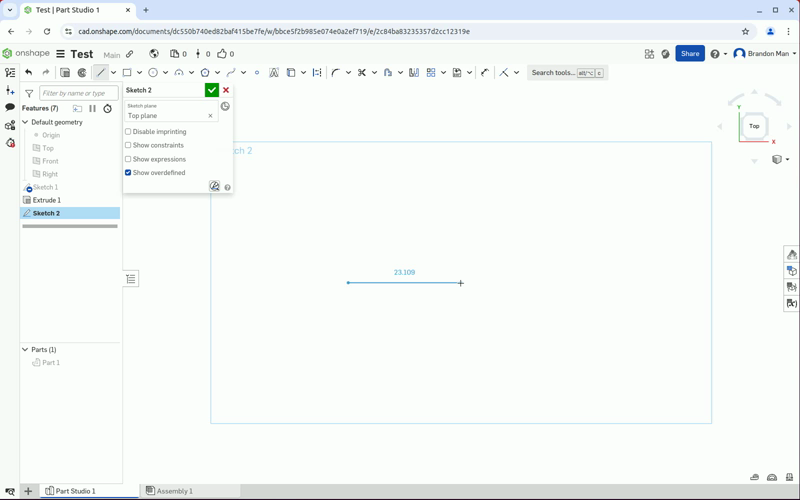
key_up(shift)
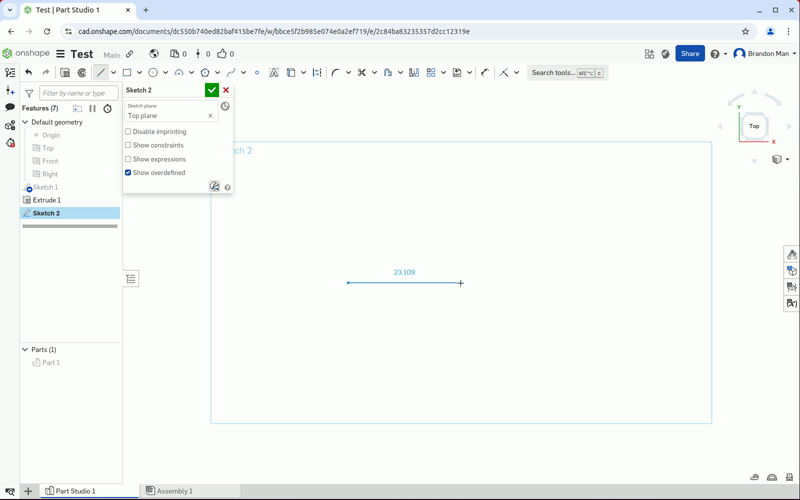
key_down(shift)
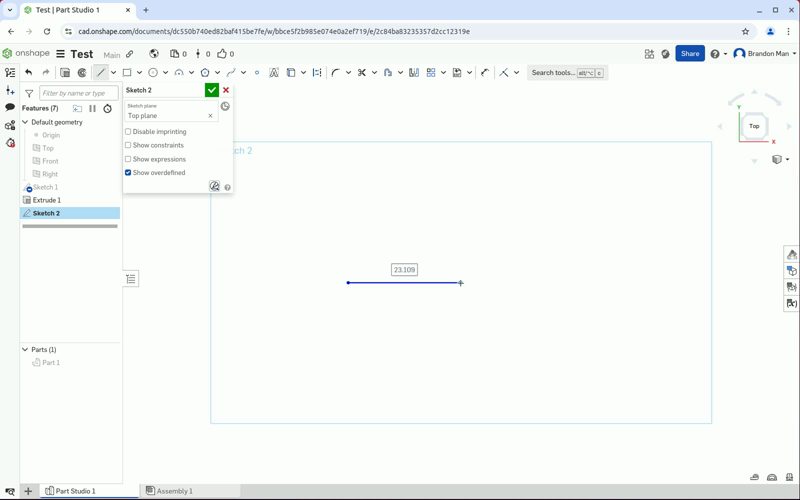
mouse_move(450, 204)
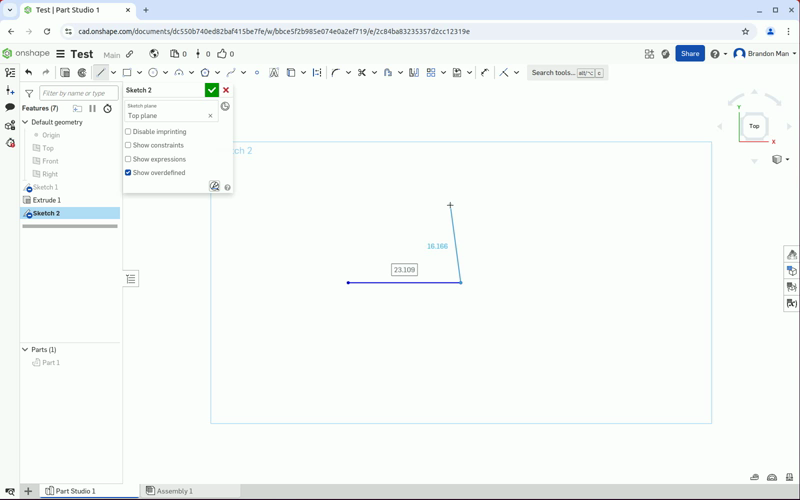
click(450, 204)
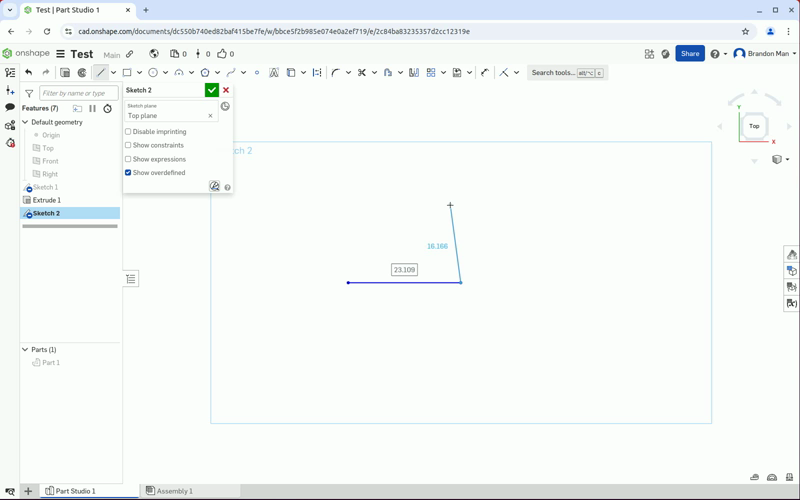
key_up(shift)
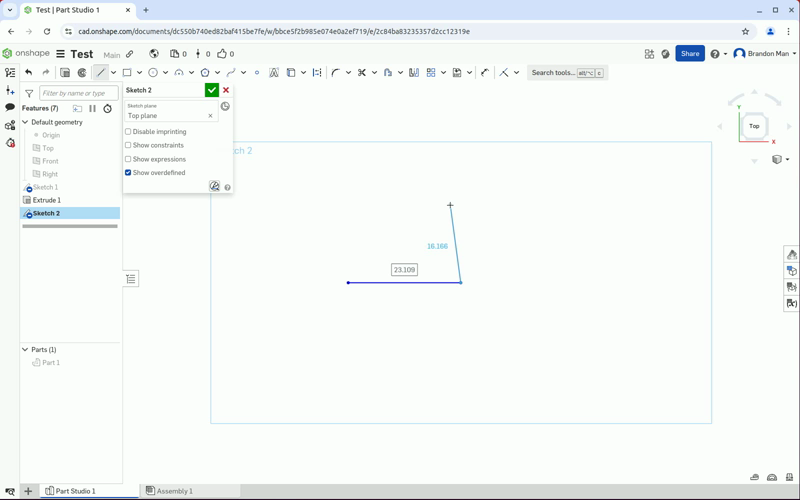
key_down(shift)
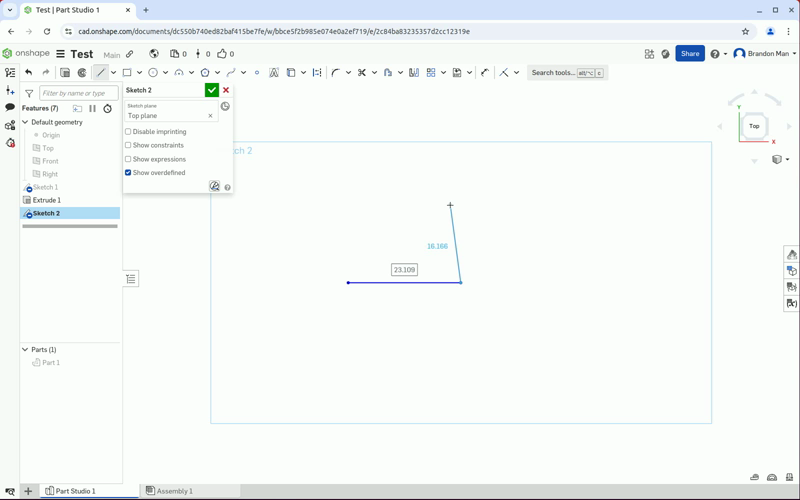
mouse_move(359, 204)
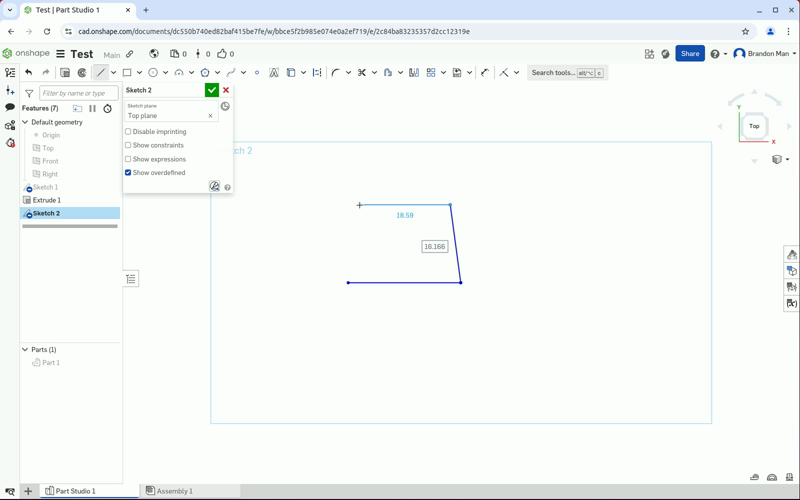
click(359, 204)
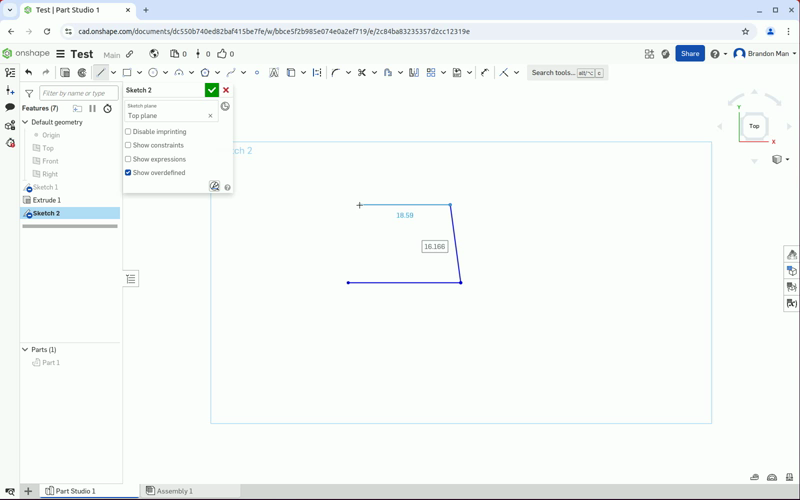
key_up(shift)
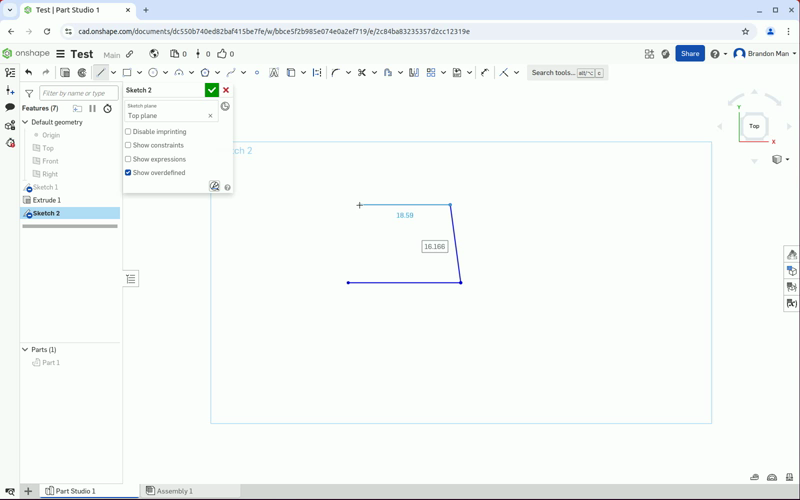
key_down(shift)
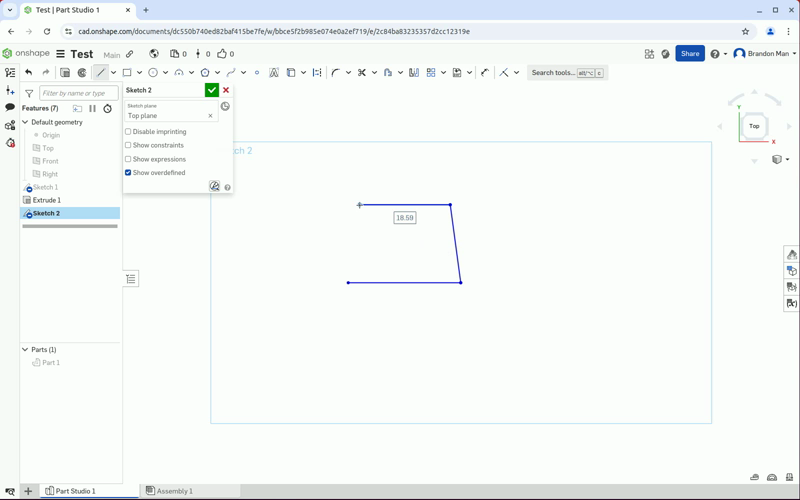
mouse_move(348, 282)
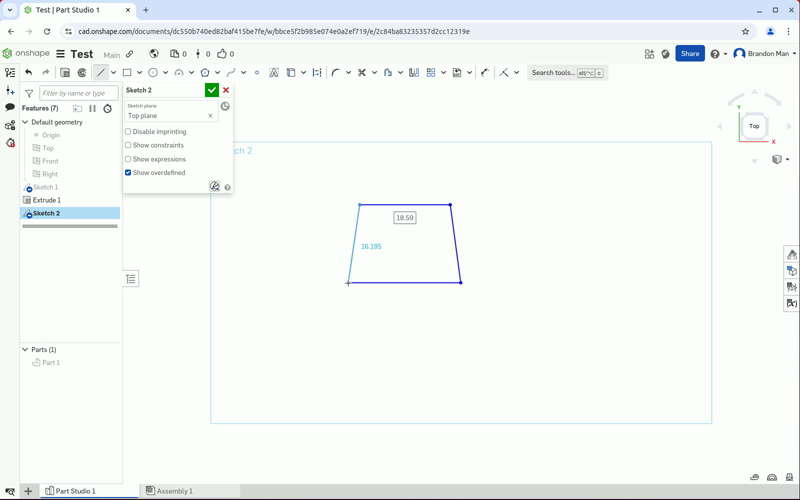
key_up(shift)
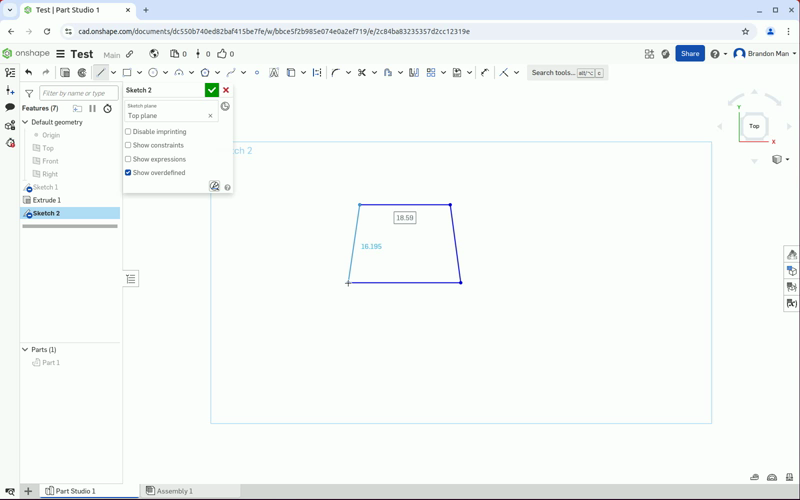
click(348, 282)
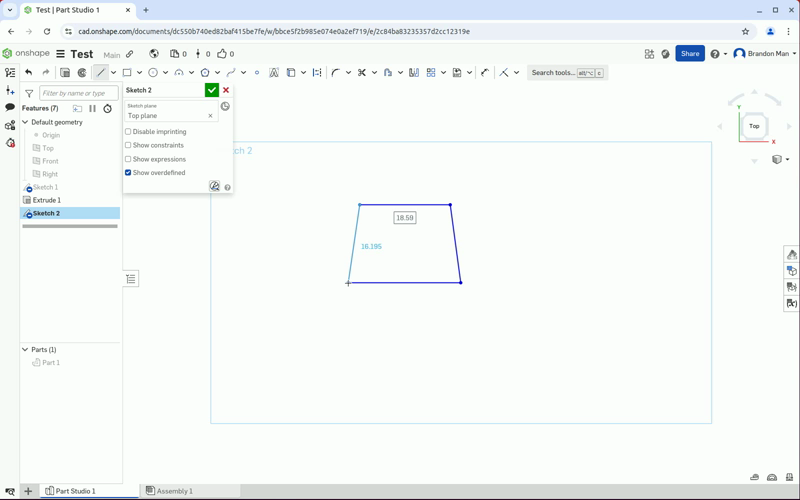
key(esc)
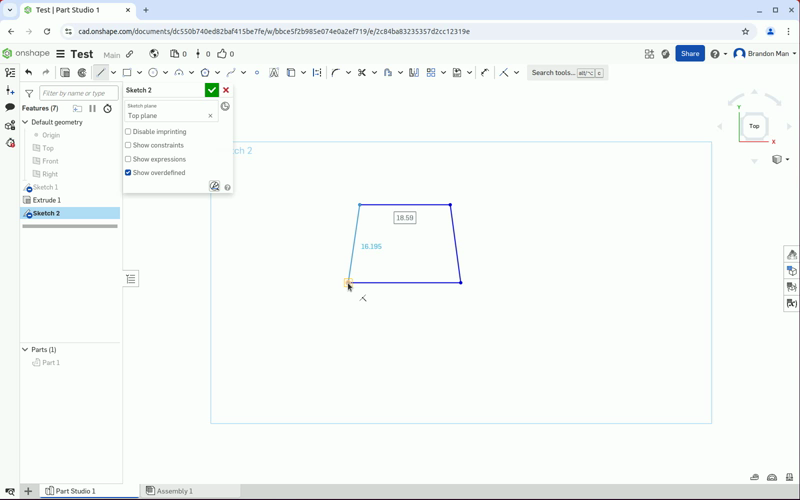
key(c)
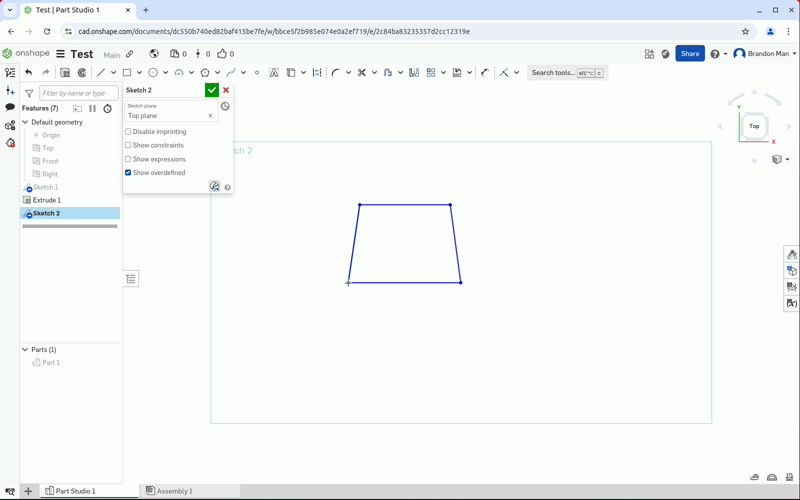
key_down(shift)
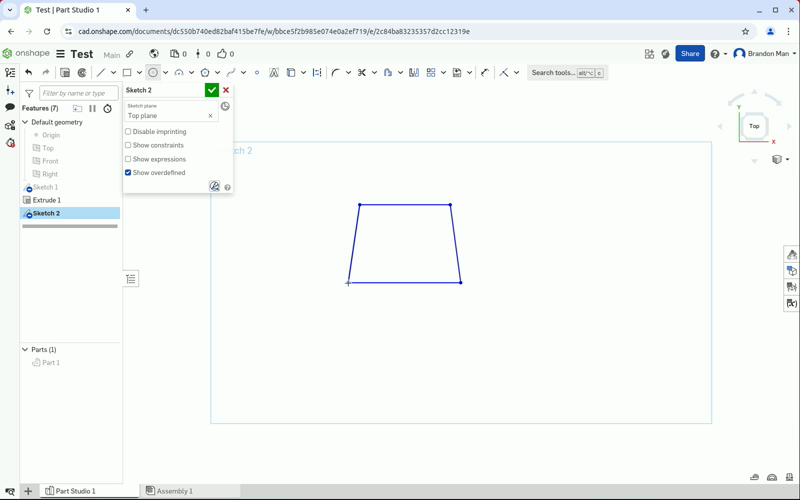
mouse_move(377, 258)
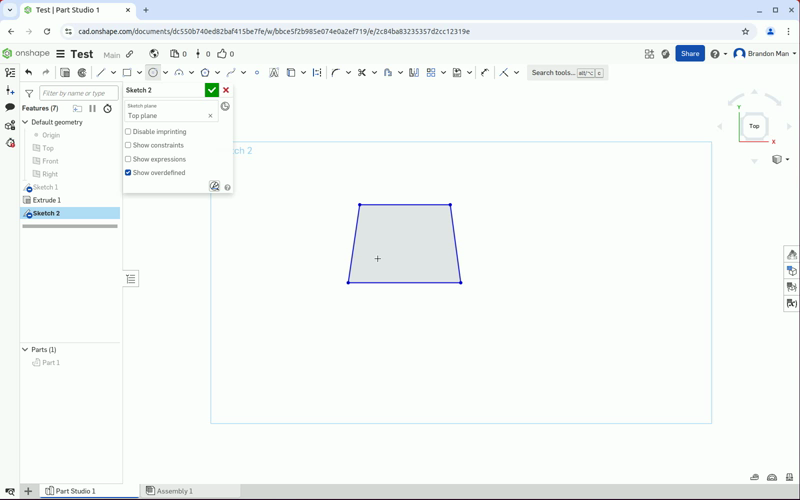
click(377, 258)
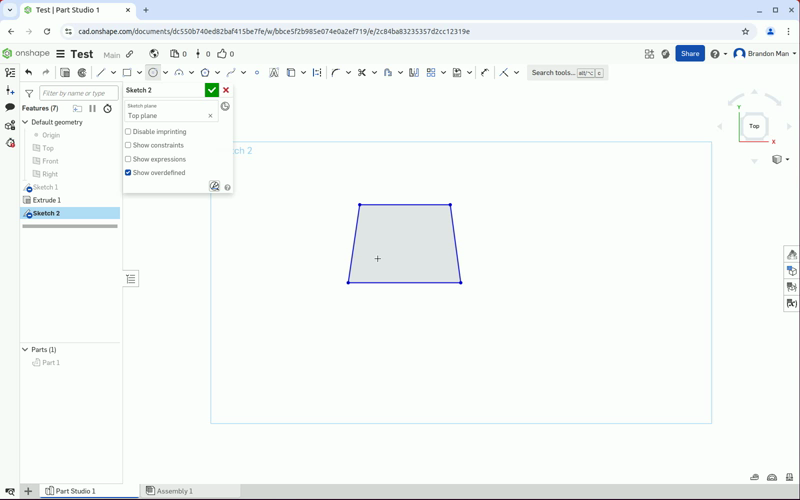
key_up(shift)
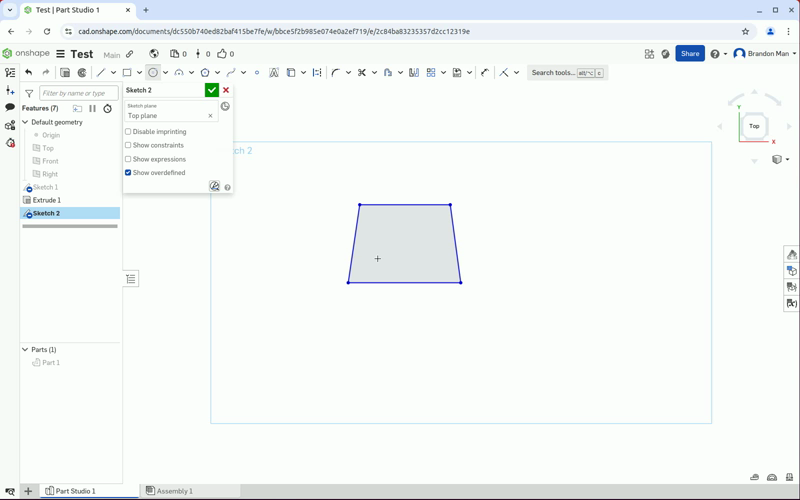
mouse_move(387, 258)
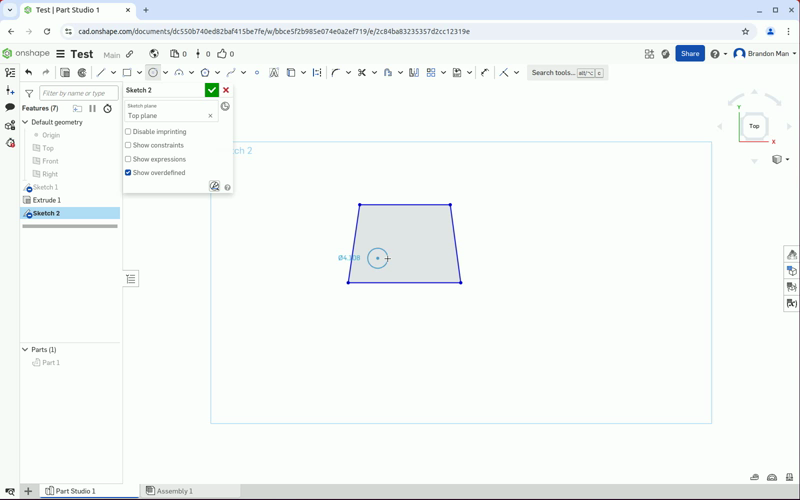
click(387, 258)
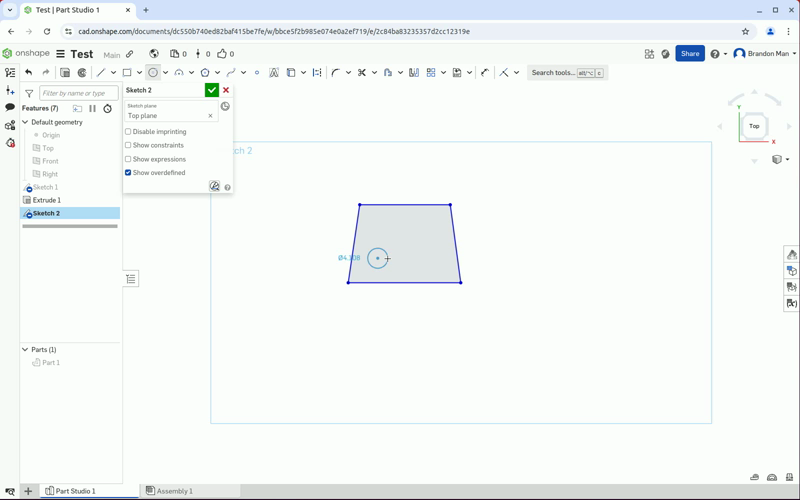
key(esc)
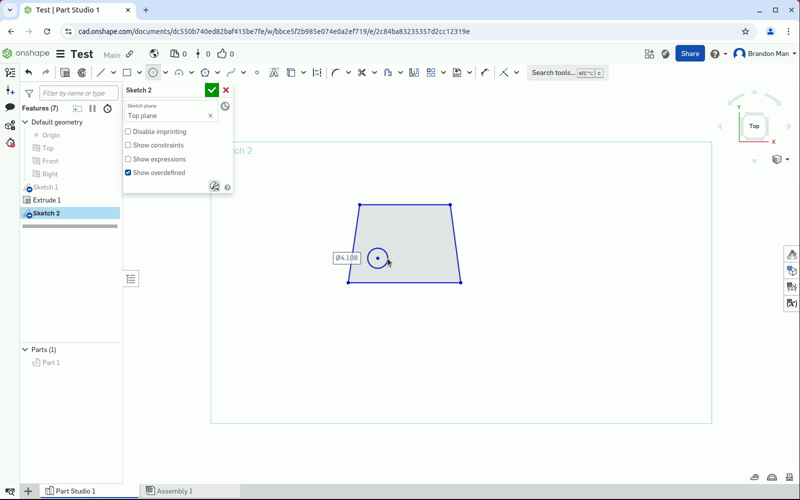
key(c)
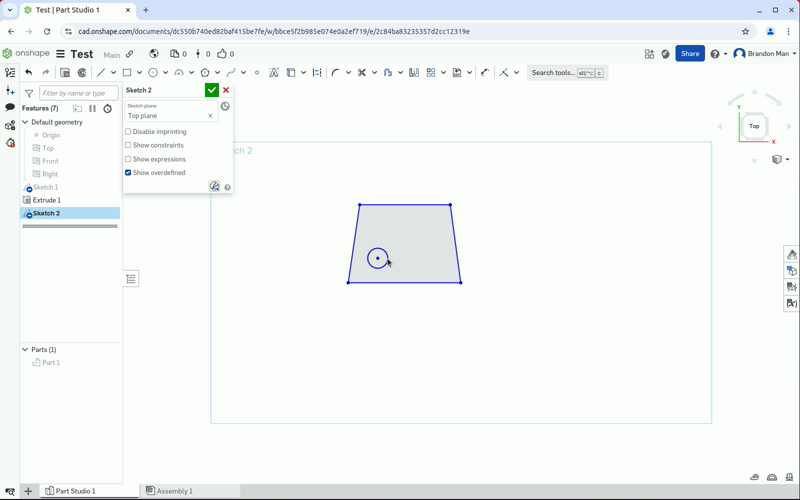
key_down(shift)
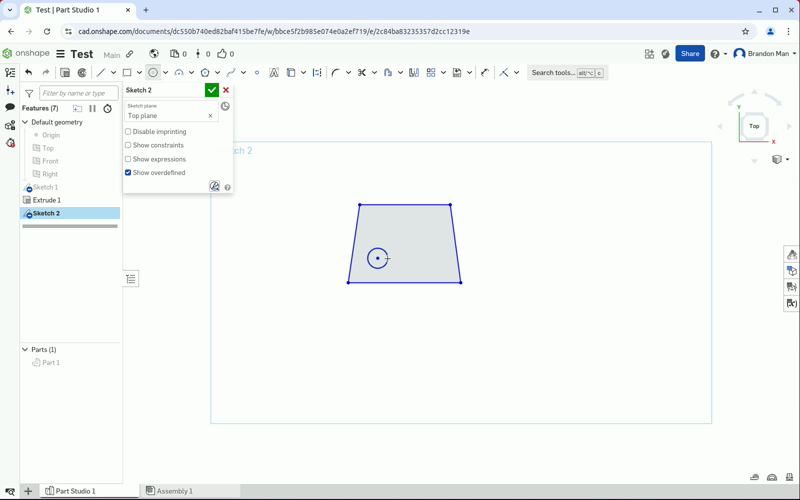
mouse_move(431, 258)
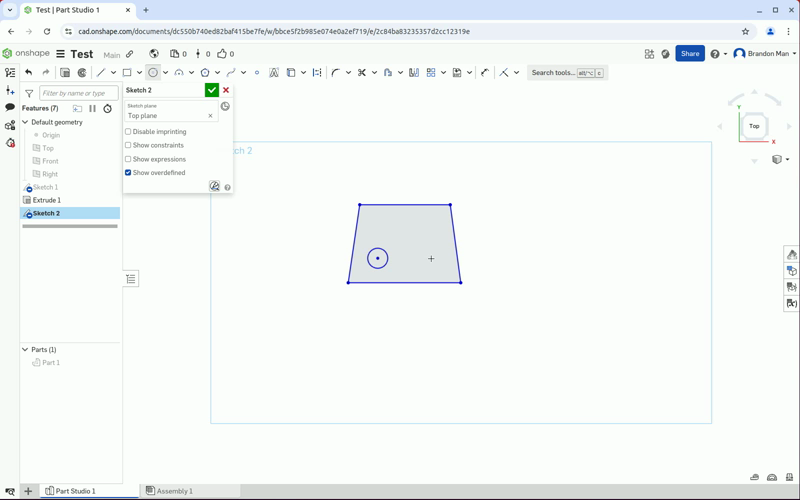
click(431, 258)
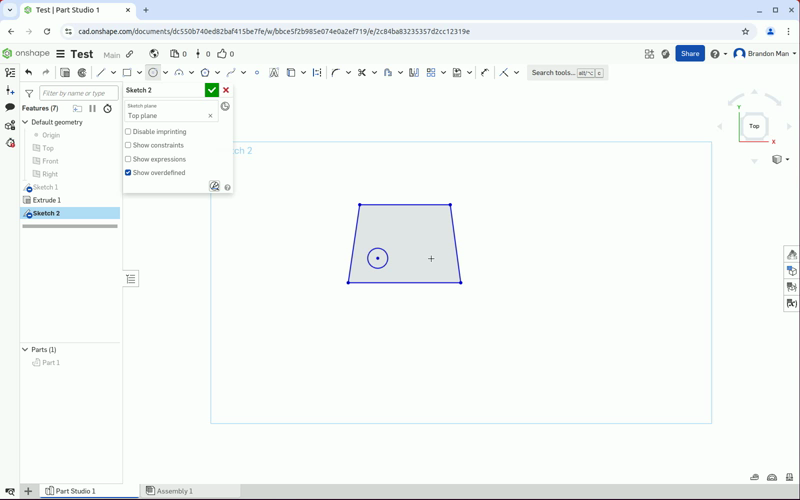
key_up(shift)
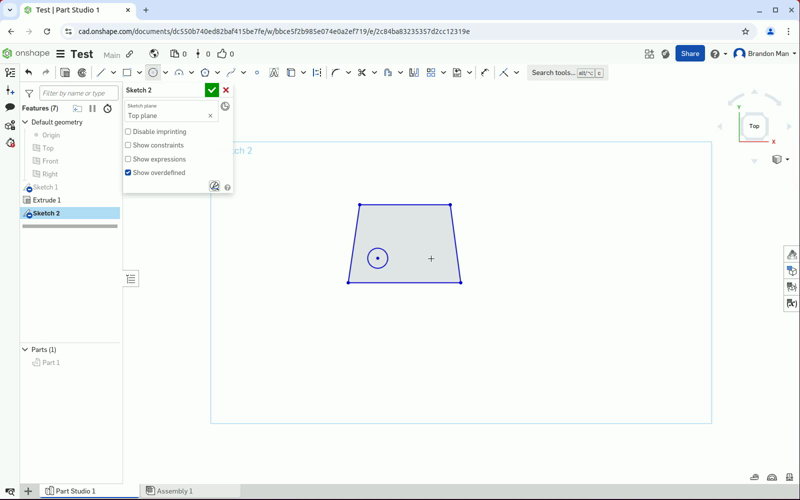
mouse_move(440, 258)
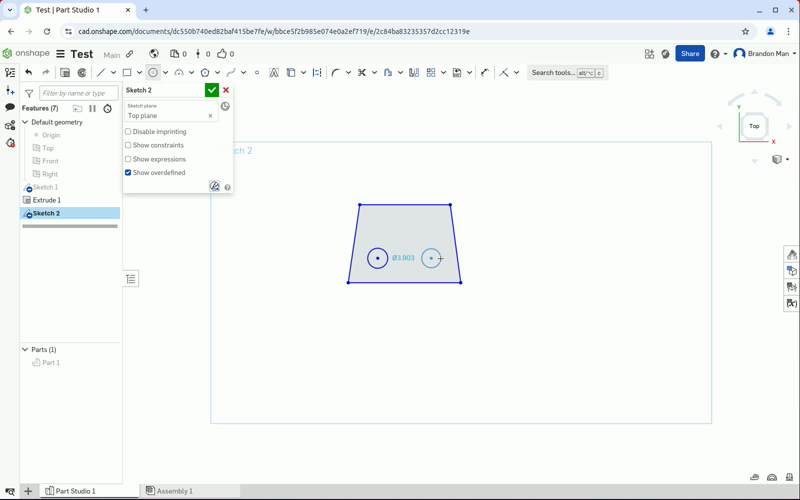
click(440, 258)
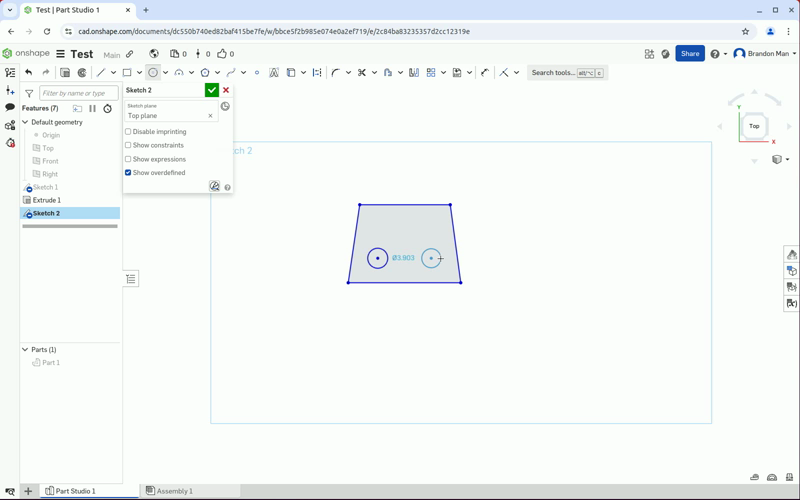
key(esc)
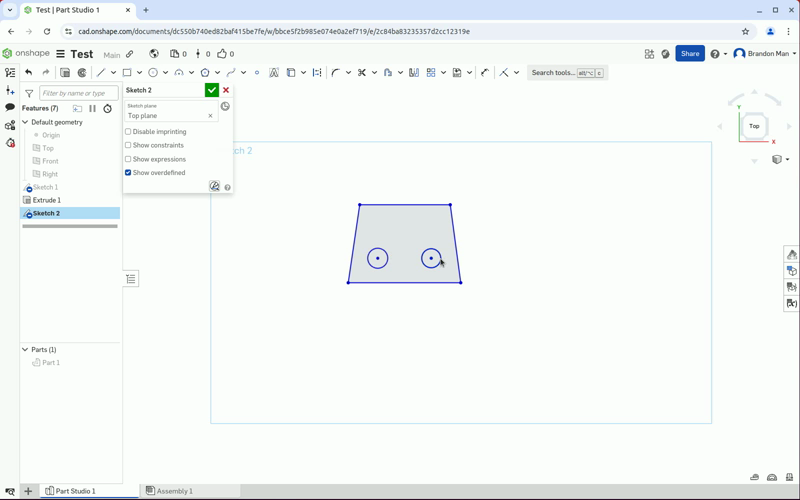
mouse_move(409, 260)
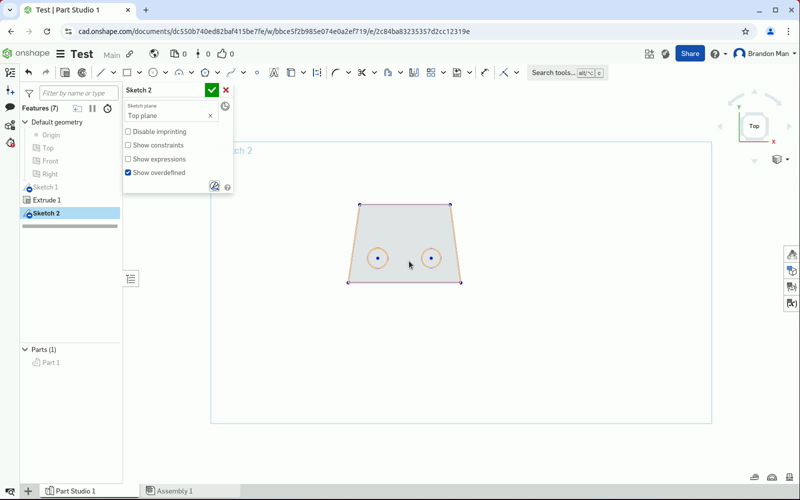
click(409, 260)
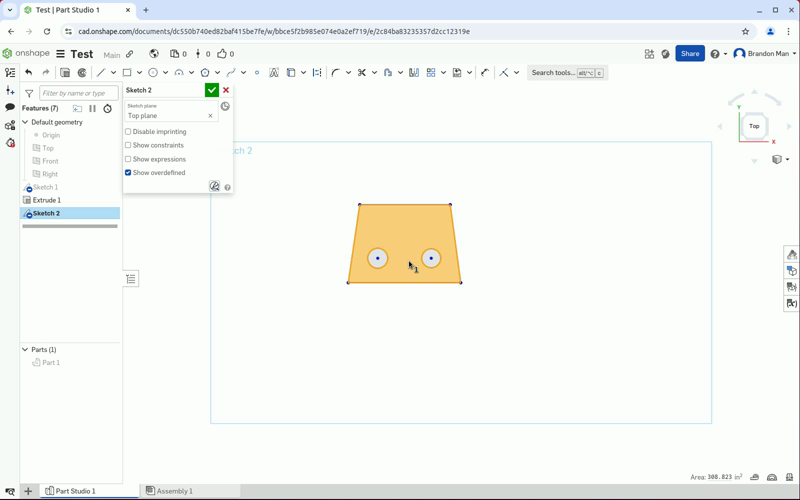
mouse_move(73, 352)
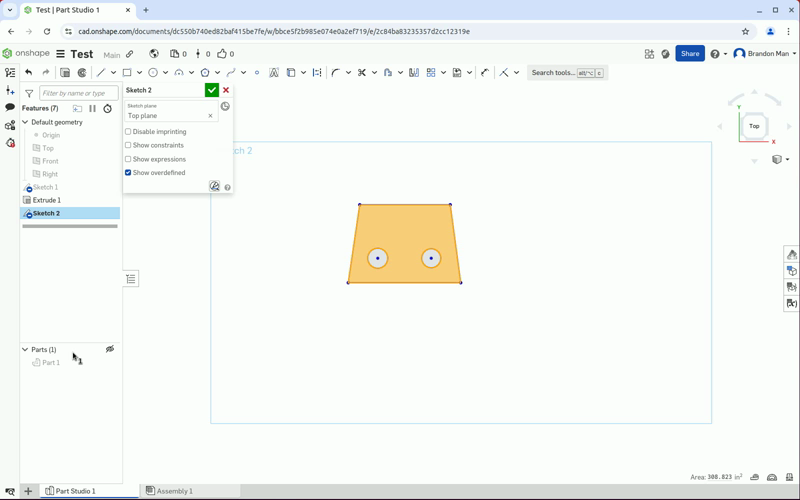
key(shift+y)
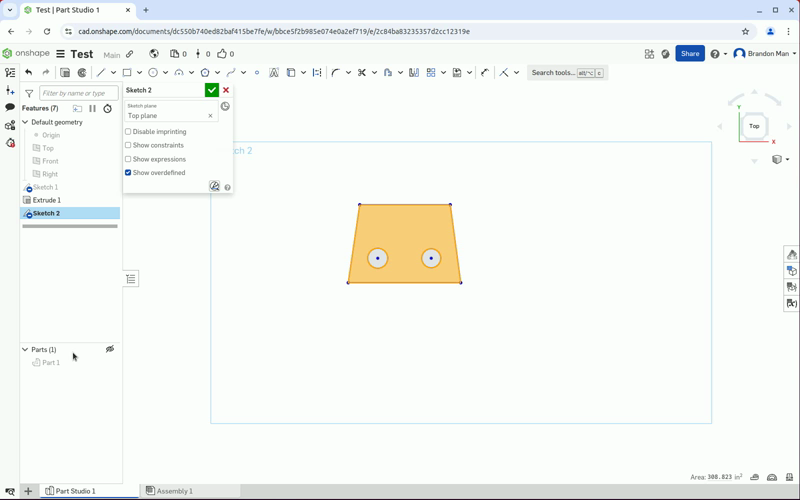
key(shift+e)
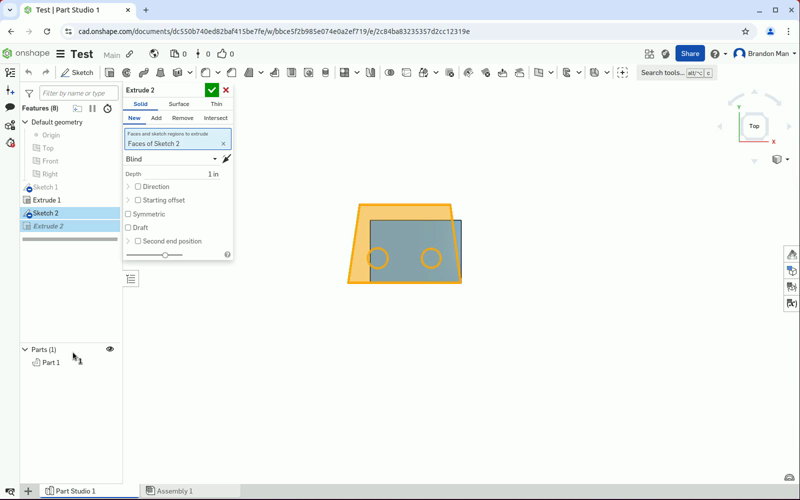
mouse_move(143, 106)
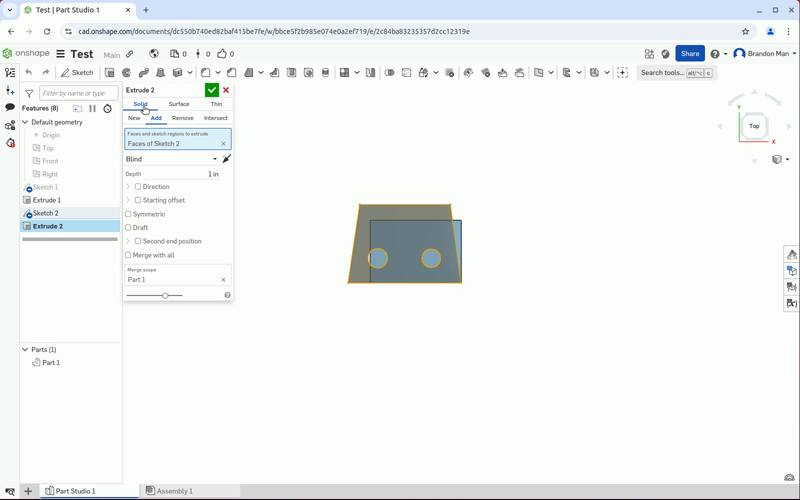
click(143, 106)
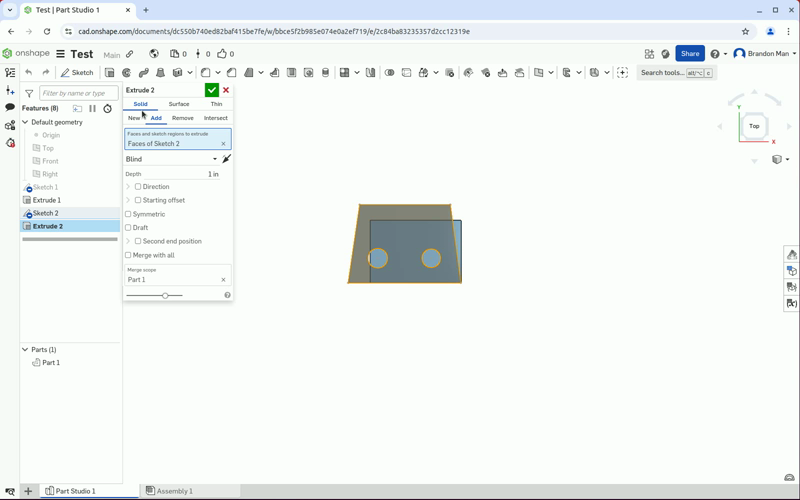
mouse_move(137, 120)
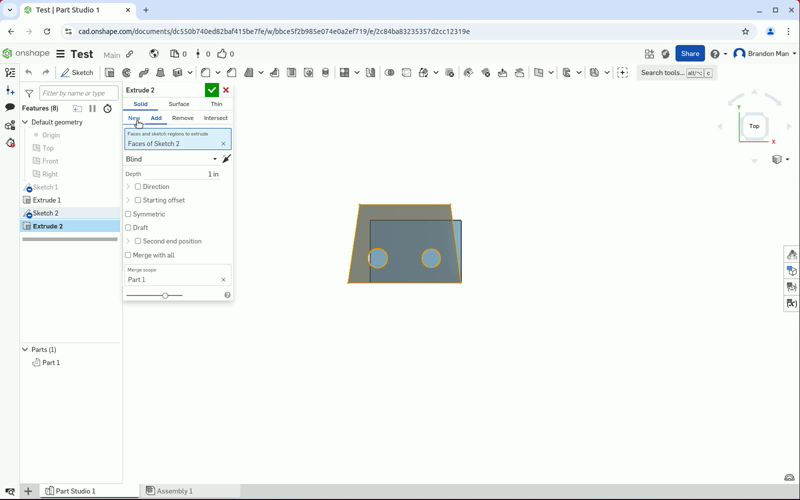
click(137, 120)
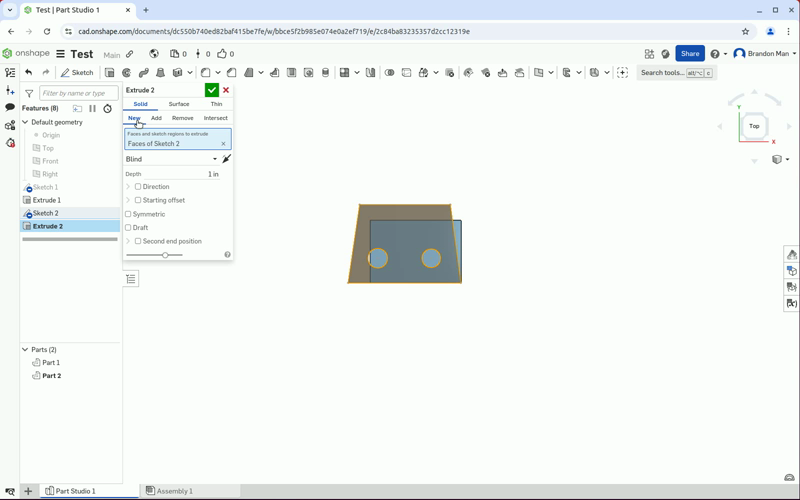
key(tab, 4)
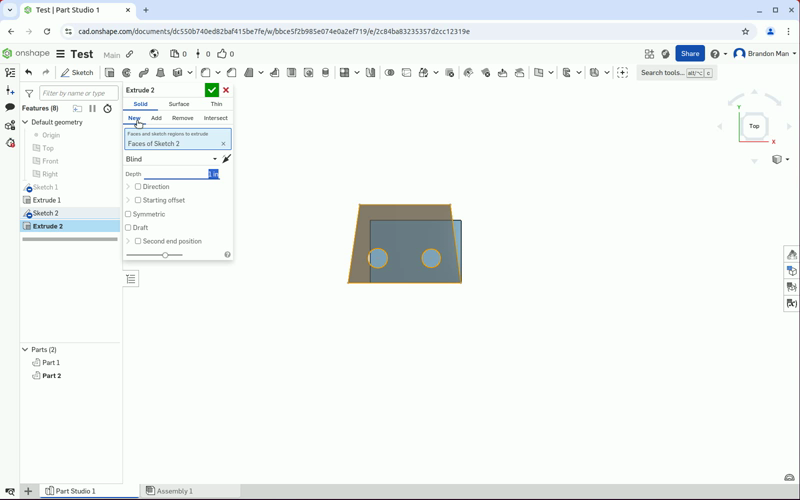
text(2.407)
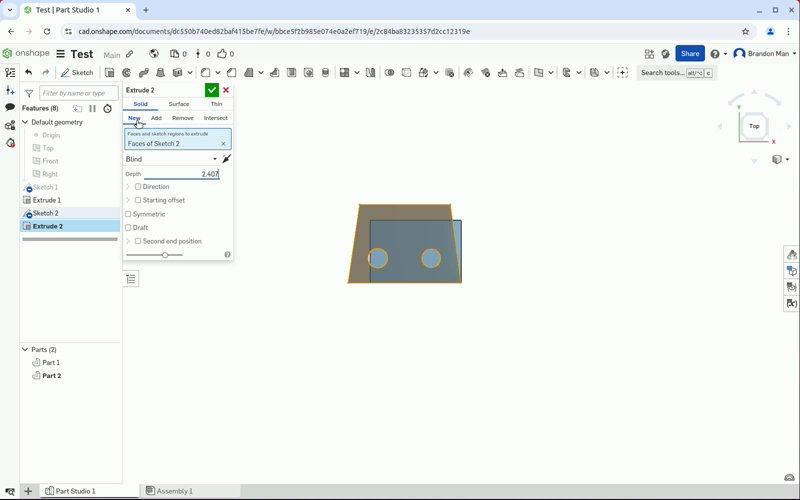
key(enter)
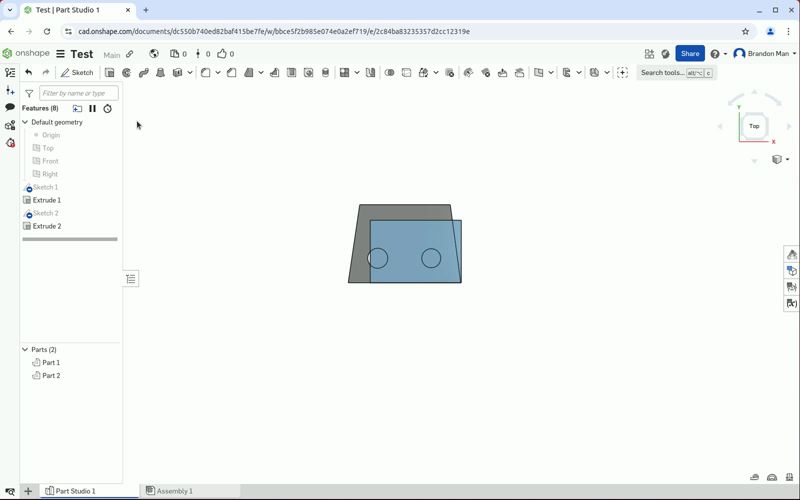
key(shift+h)
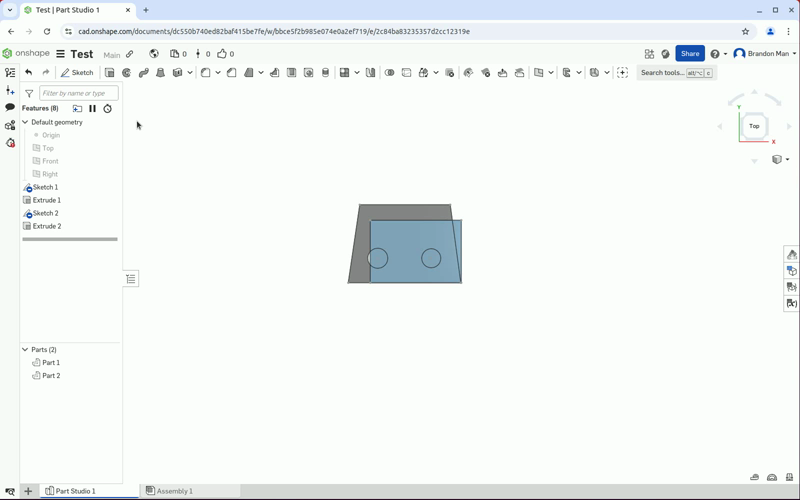
key(shift+h)
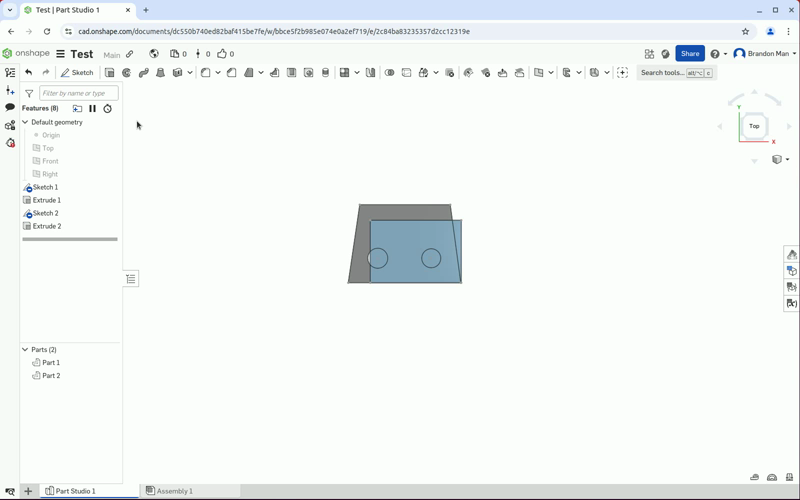
key(shift+7)
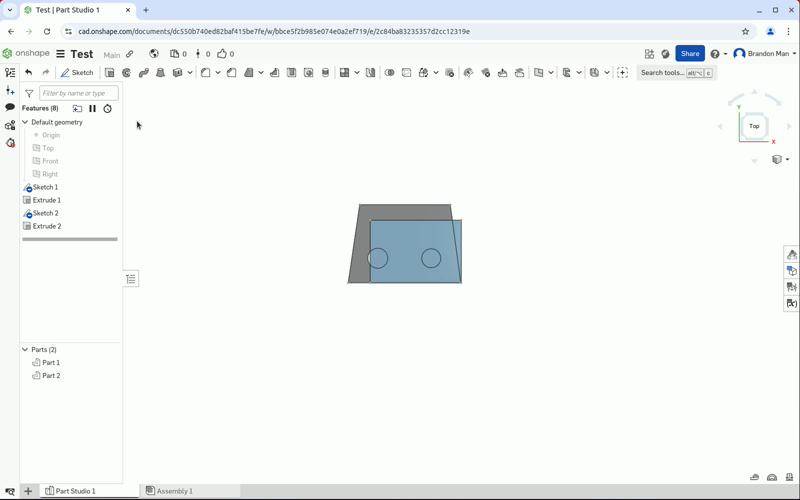
key(up, 3)
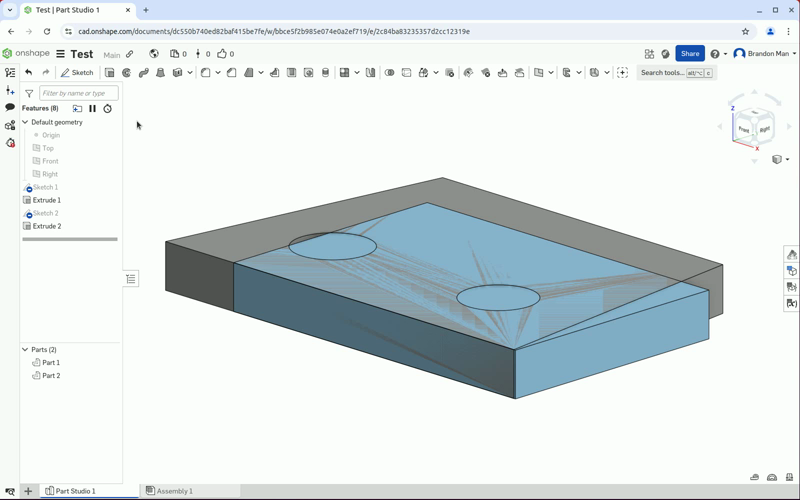
key(left, 3)
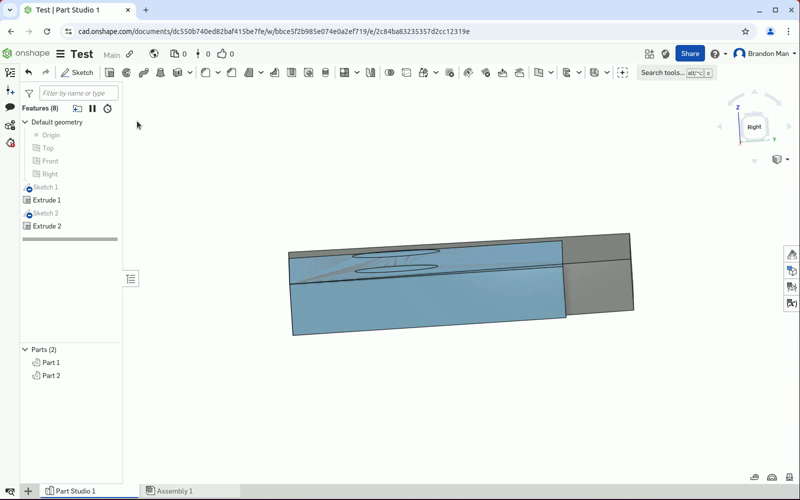
key(right, 3)
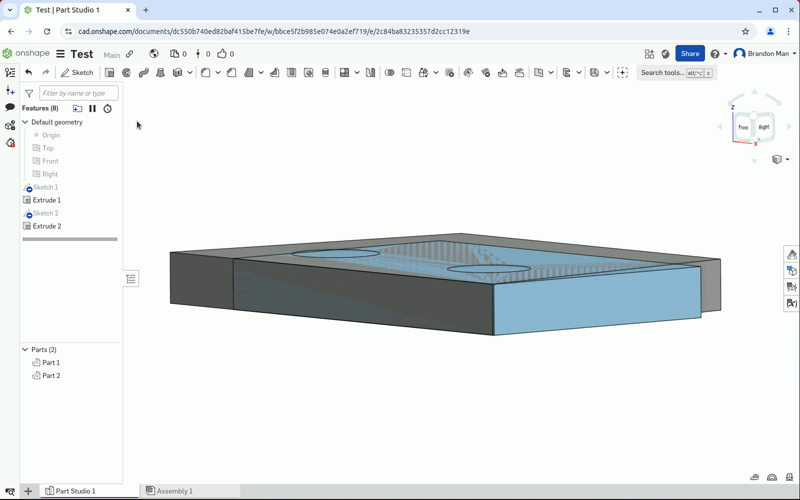
key(down, 3)
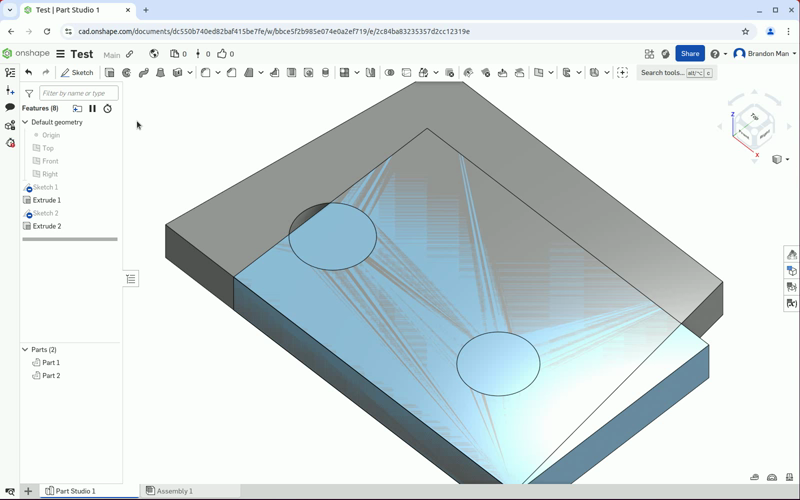
mouse_move(73, 189)
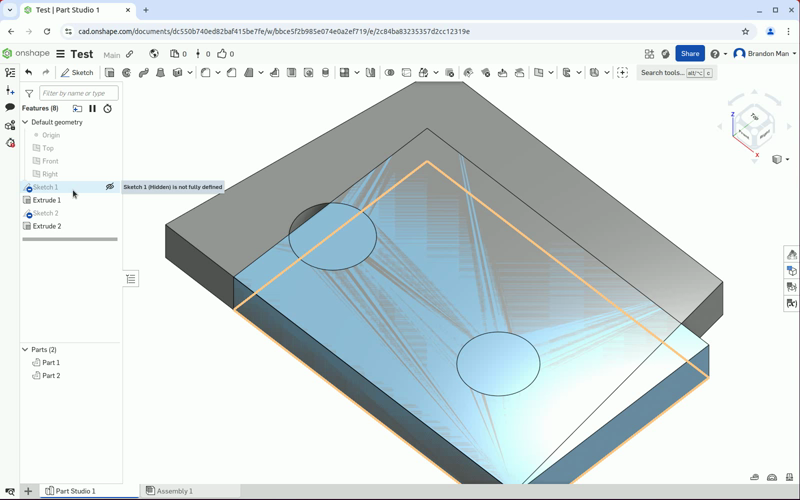
click(73, 189)